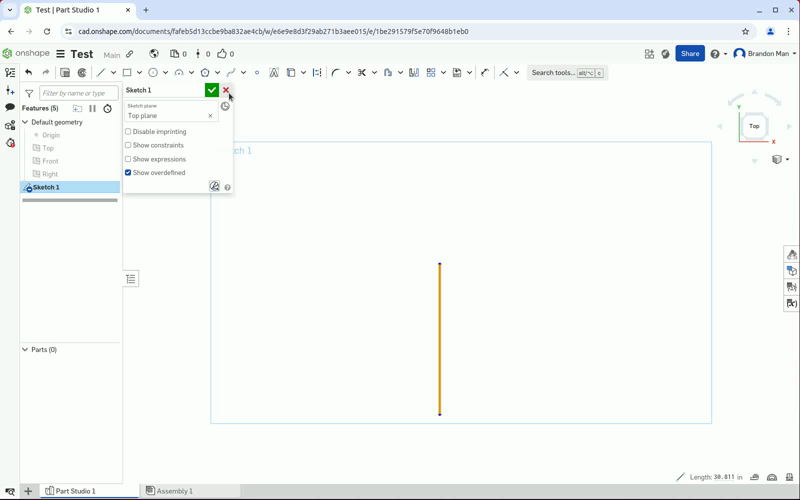
key(shift+h)
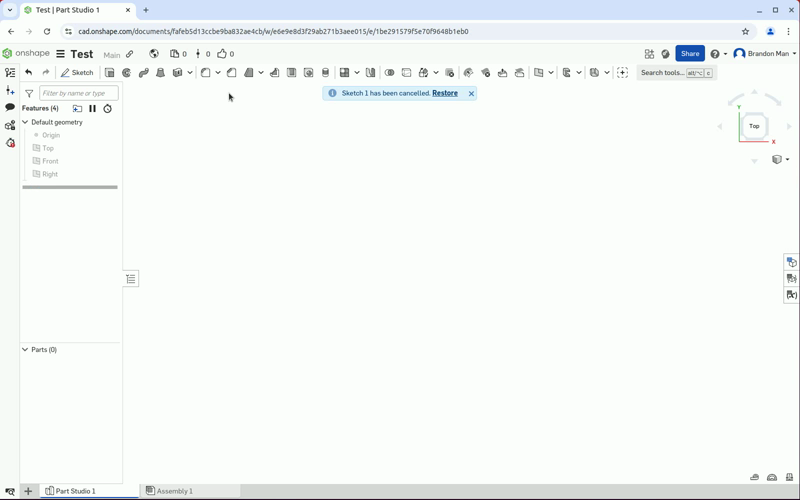
mouse_move(73, 352)
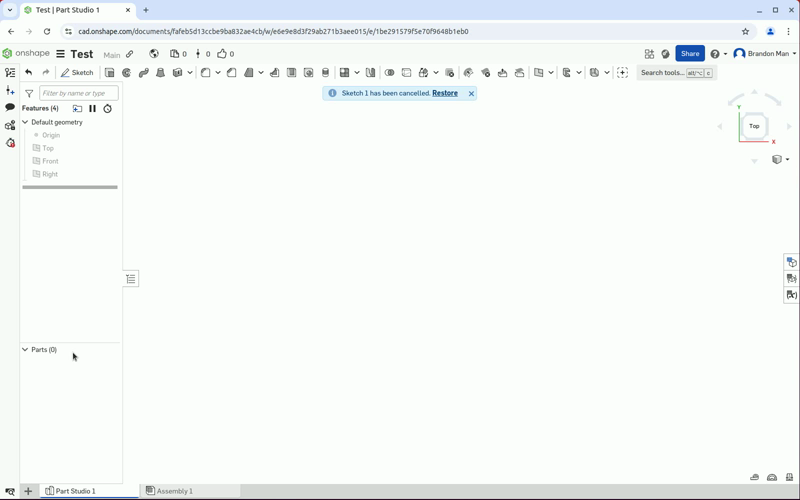
key(y)
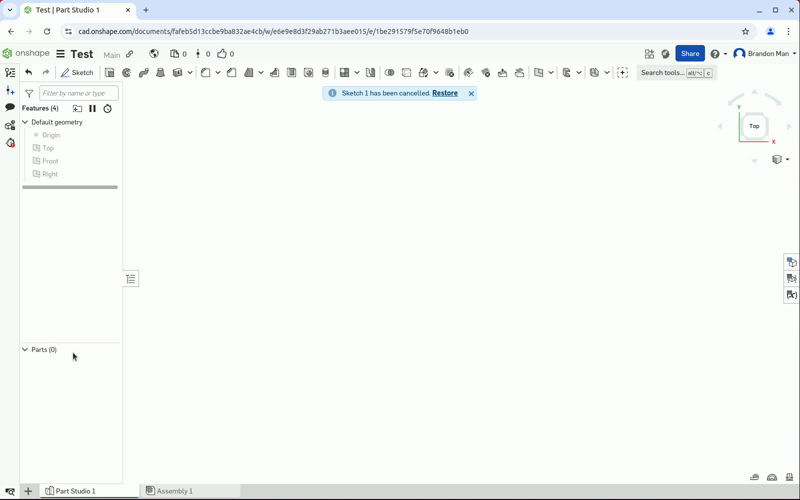
key(shift+p)
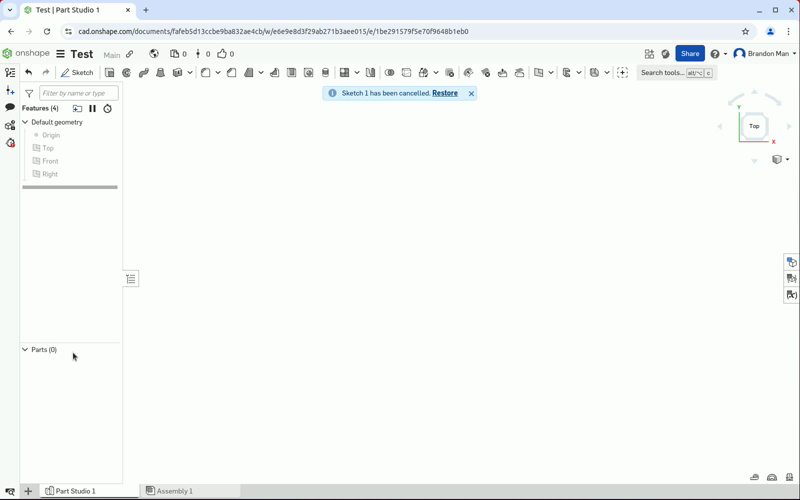
key(space)
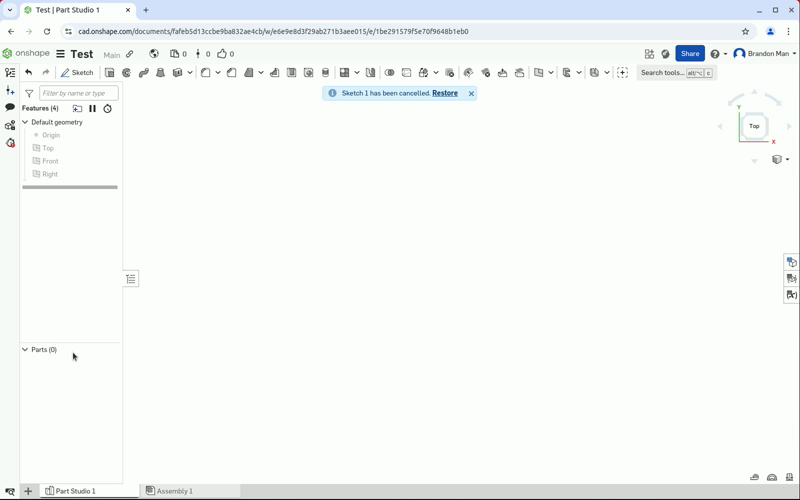
key_down(shift)
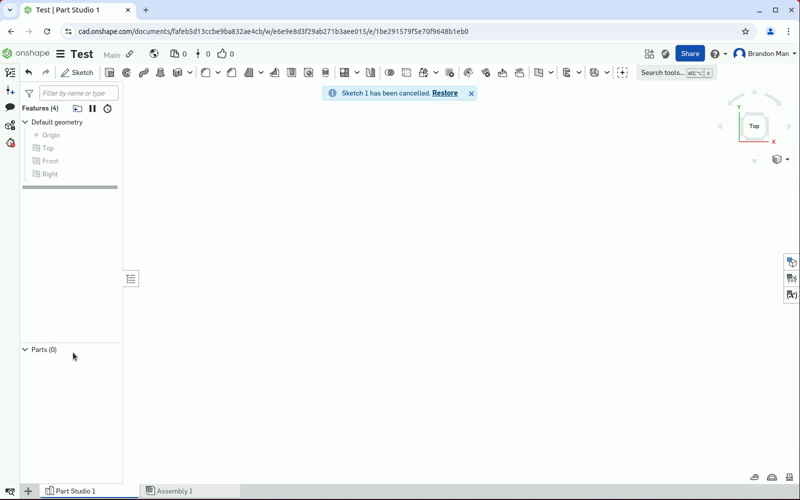
key(up)
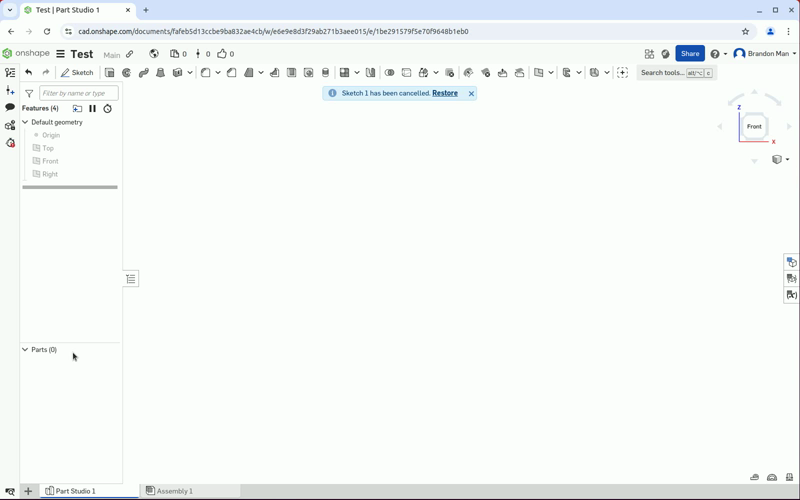
key_up(shift)
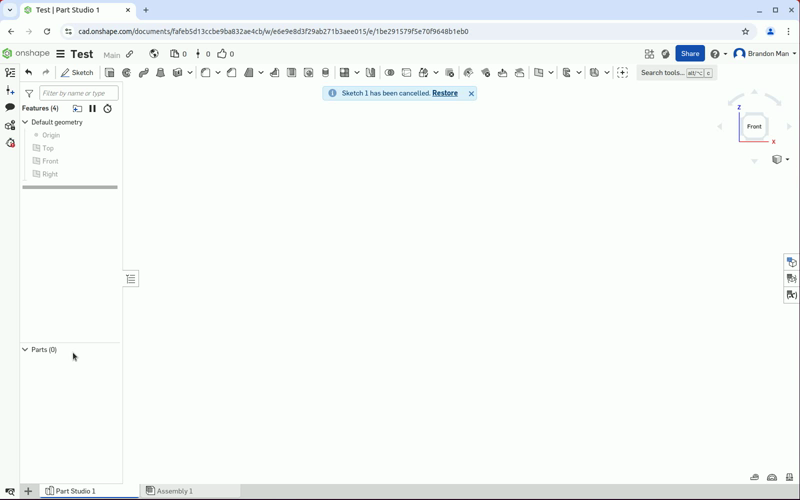
mouse_move(73, 352)
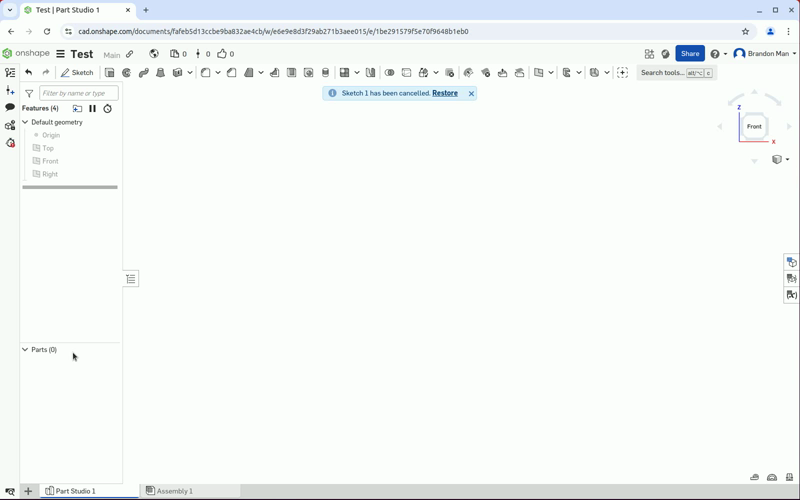
key(shift+y)
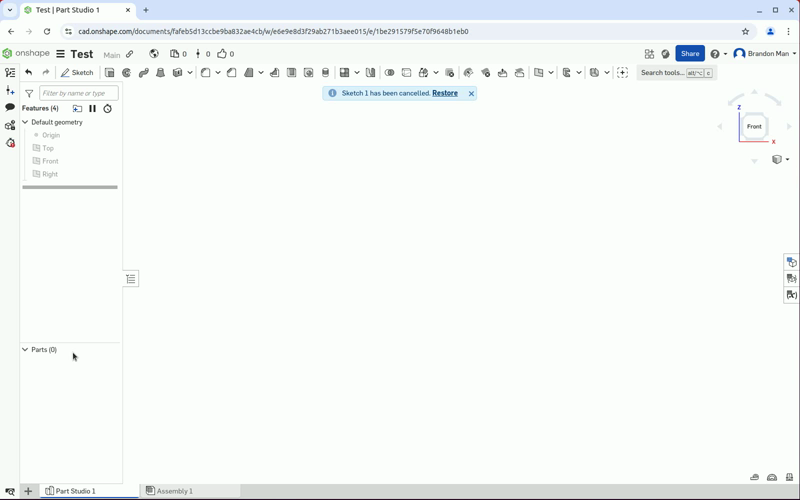
key(shift+s)
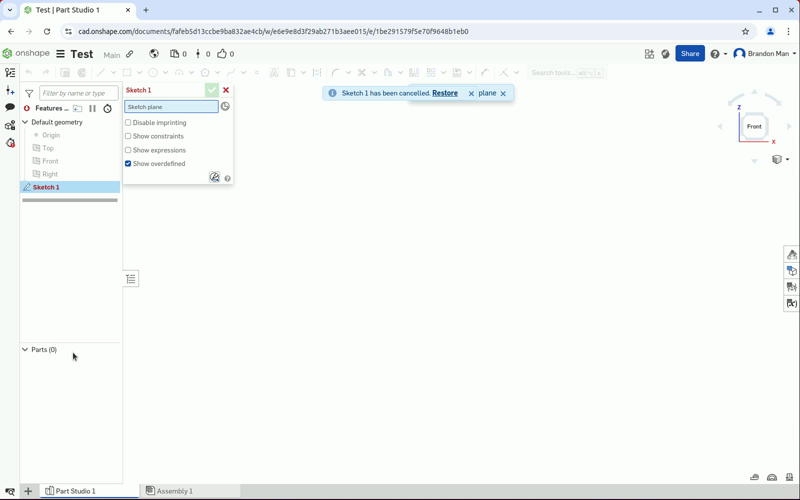
mouse_move(73, 163)
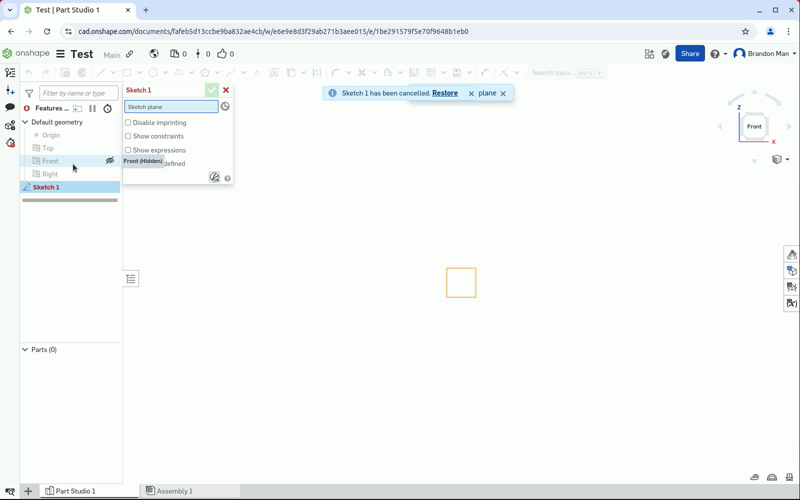
click(73, 163)
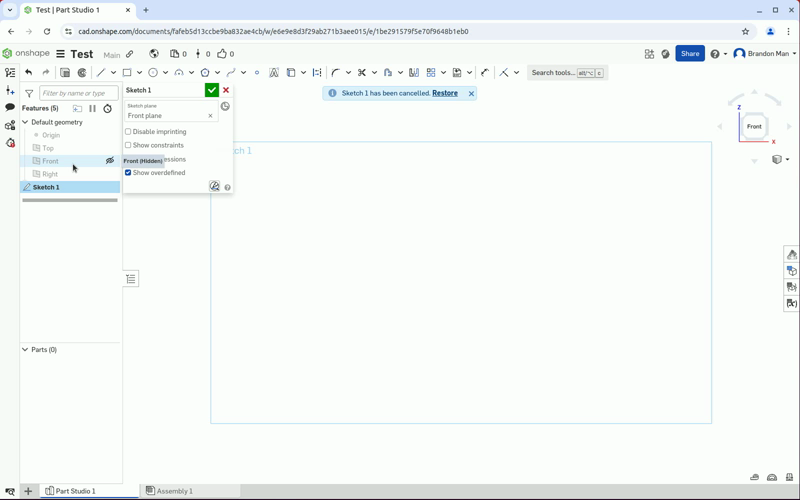
mouse_move(73, 352)
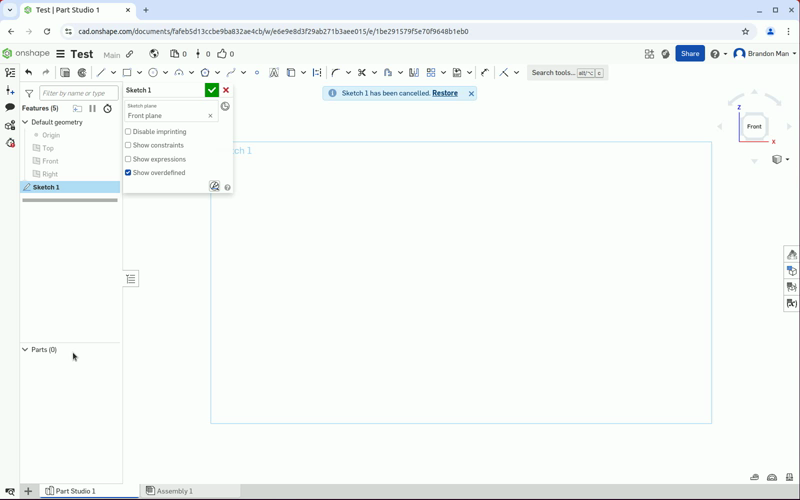
key(y)
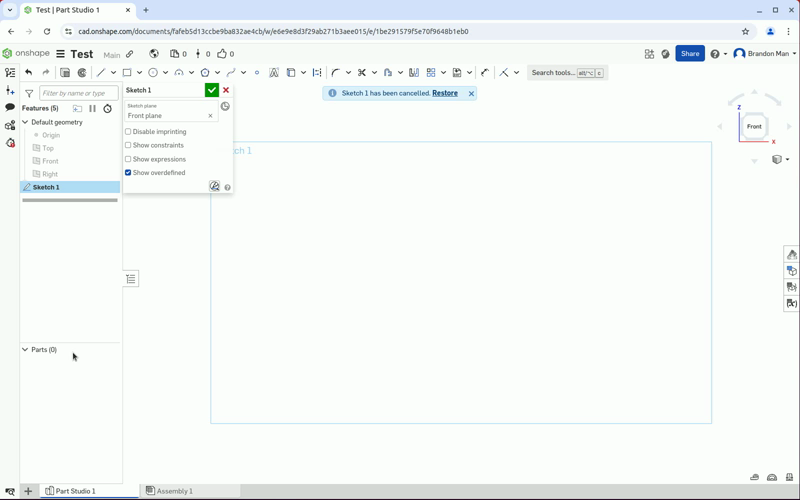
key(c)
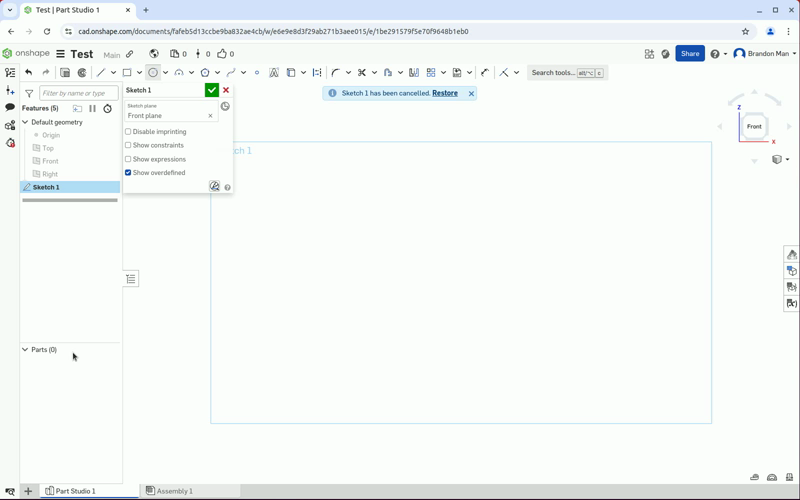
key_down(shift)
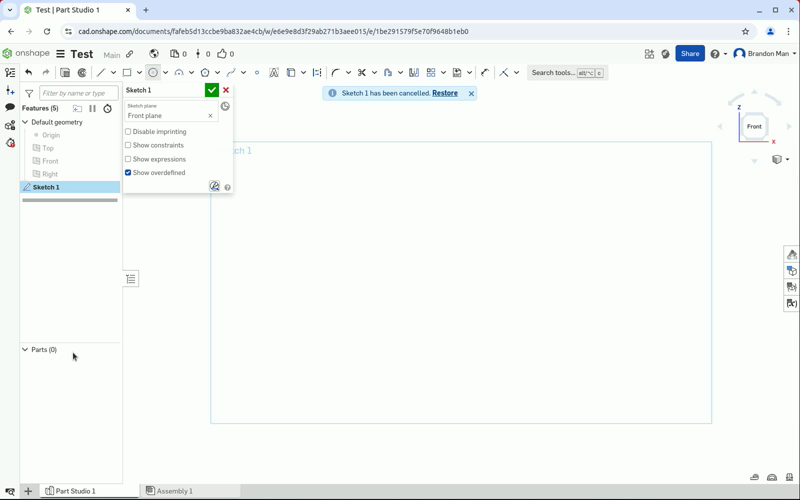
mouse_move(461, 282)
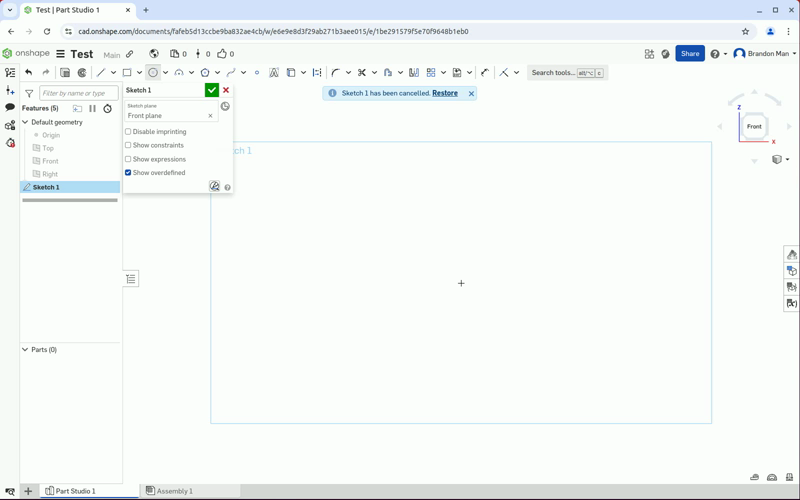
click(461, 282)
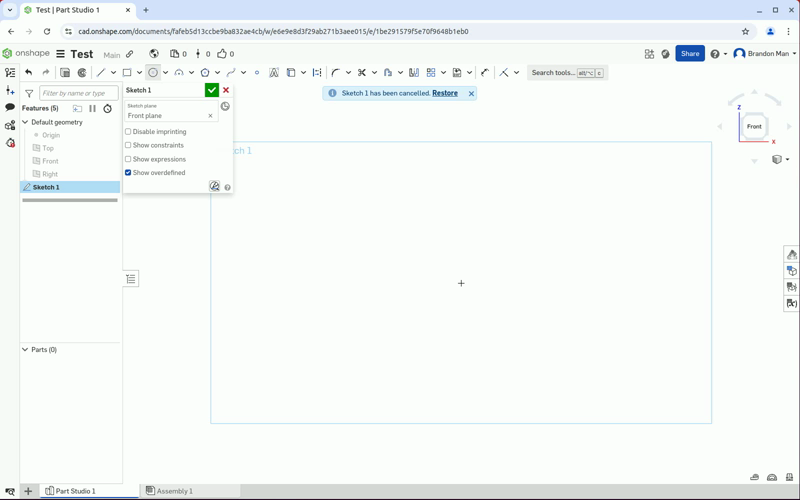
key_up(shift)
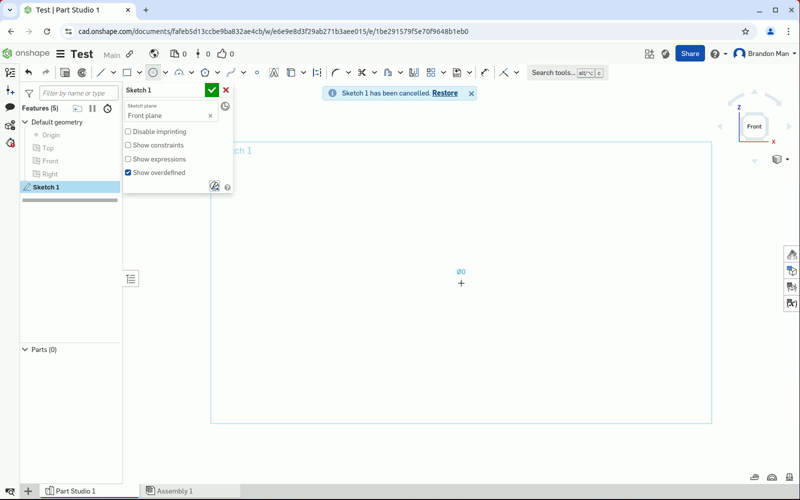
mouse_move(574, 282)
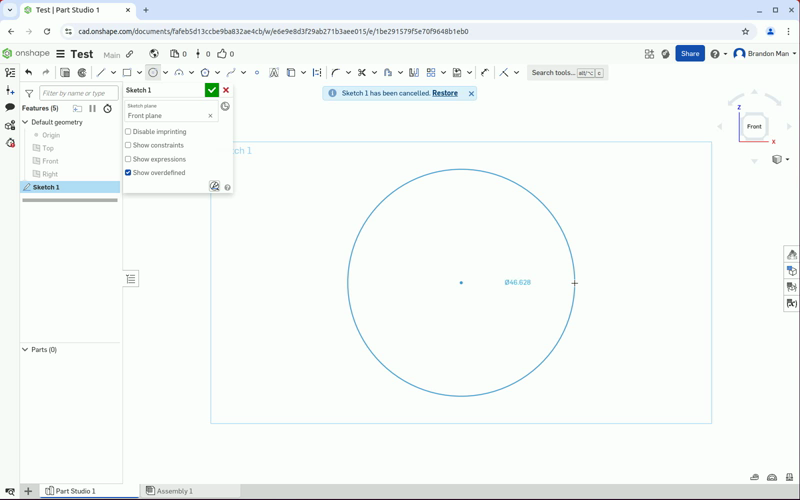
click(574, 282)
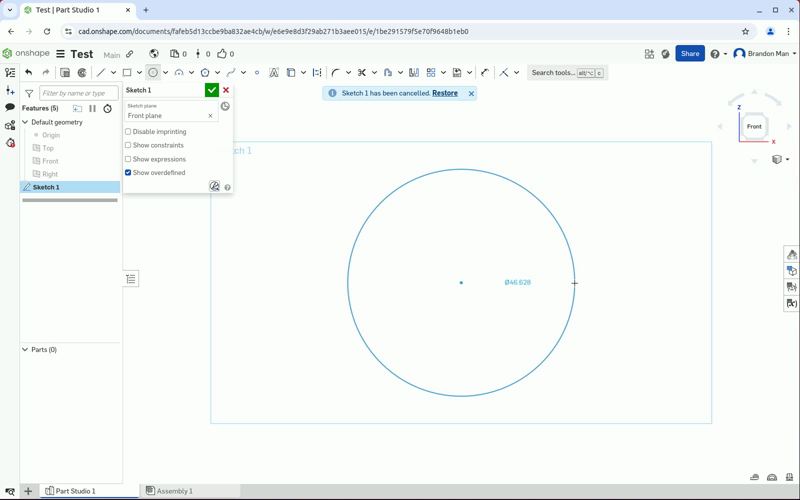
key(esc)
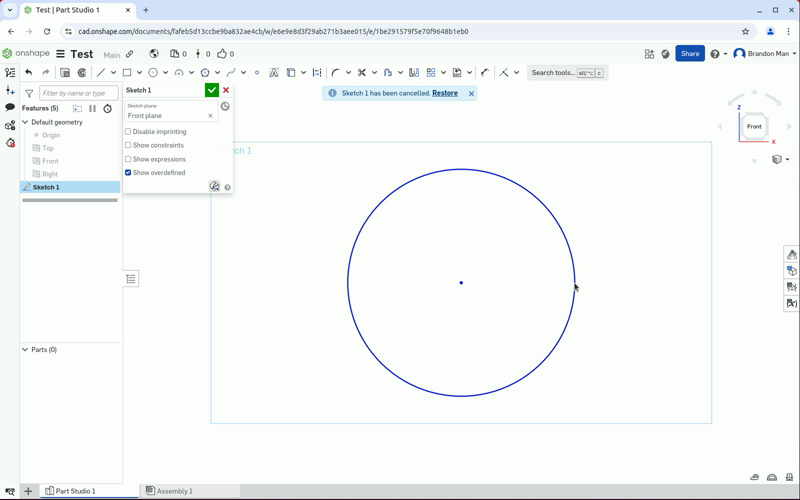
key(c)
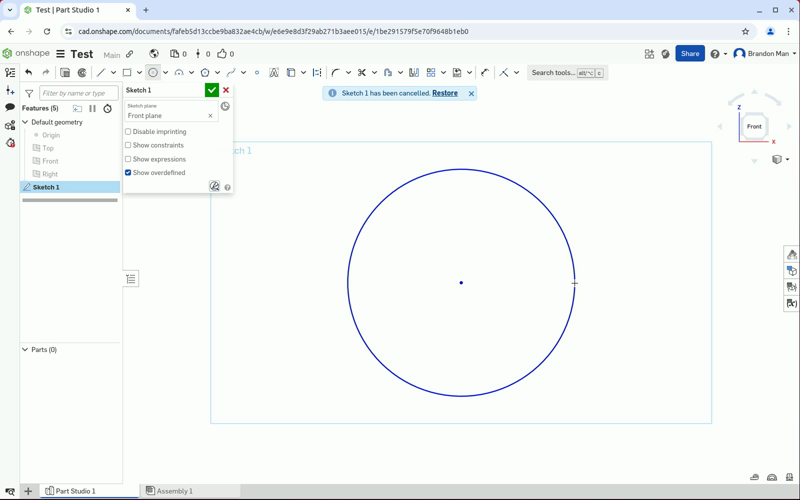
key_down(shift)
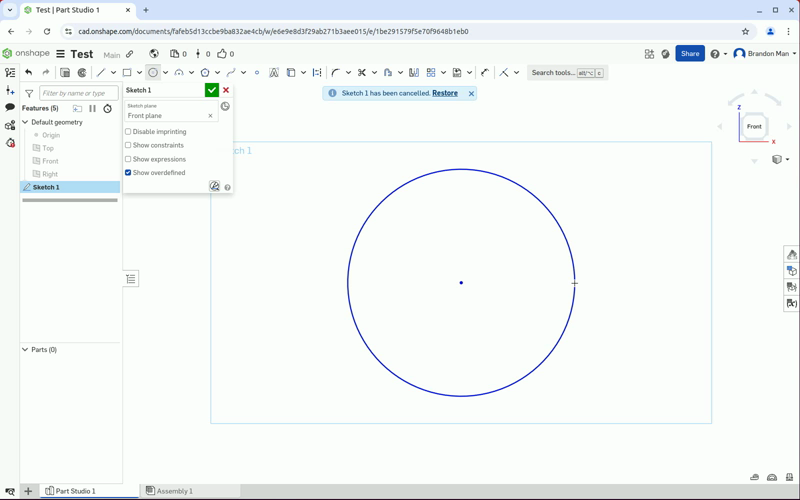
mouse_move(416, 242)
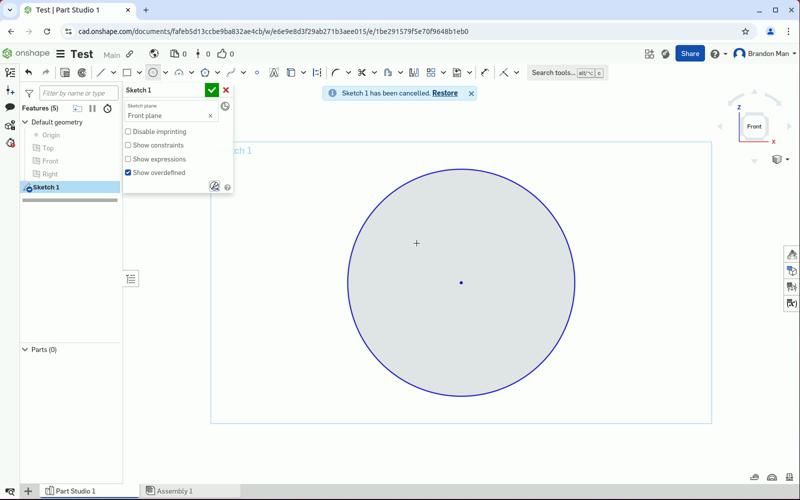
click(416, 242)
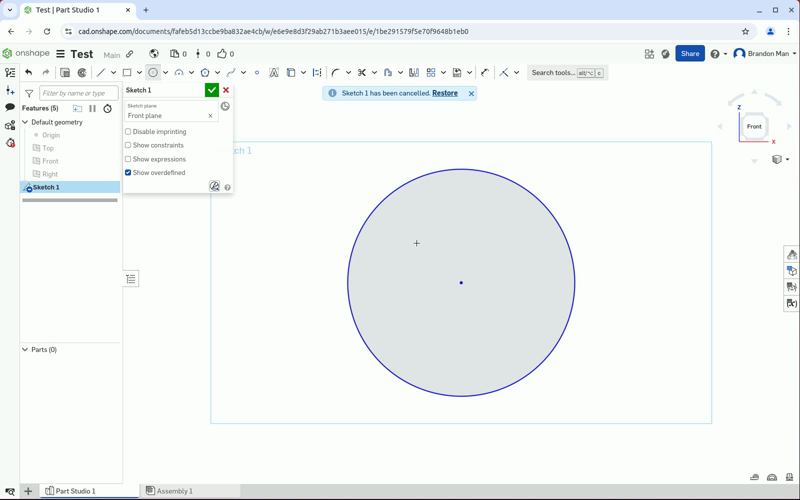
key_up(shift)
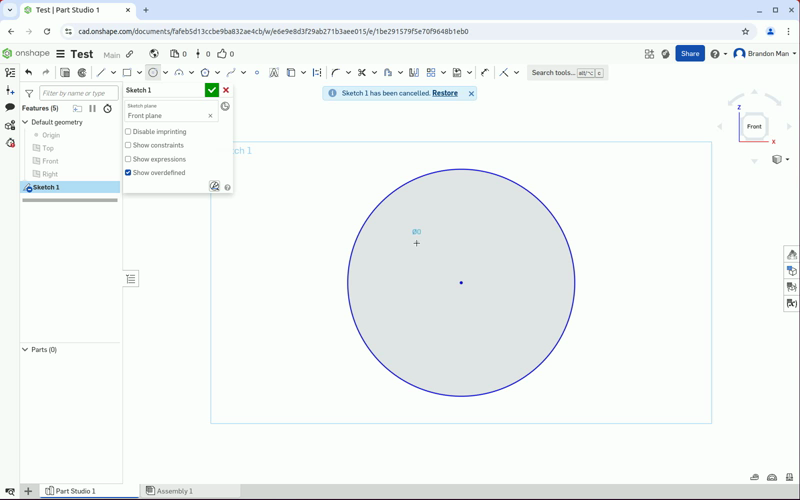
mouse_move(428, 242)
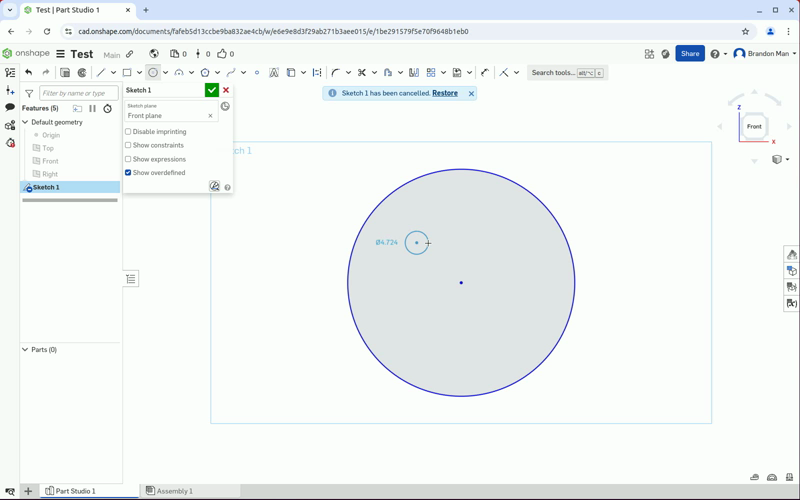
click(428, 242)
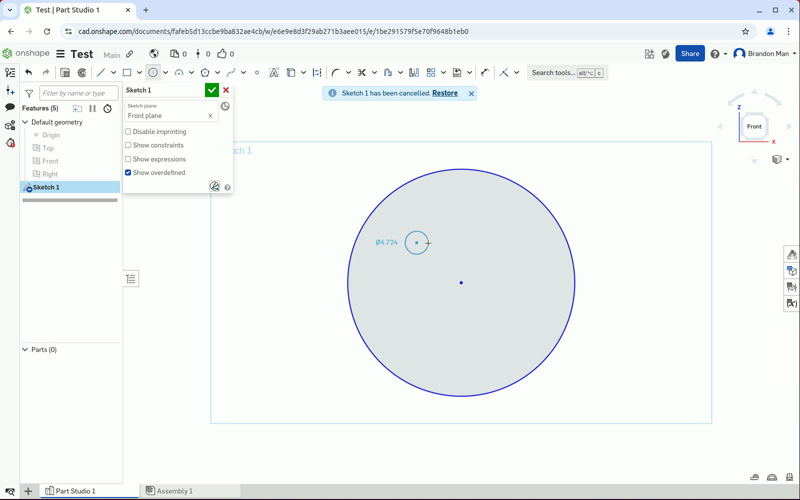
key(esc)
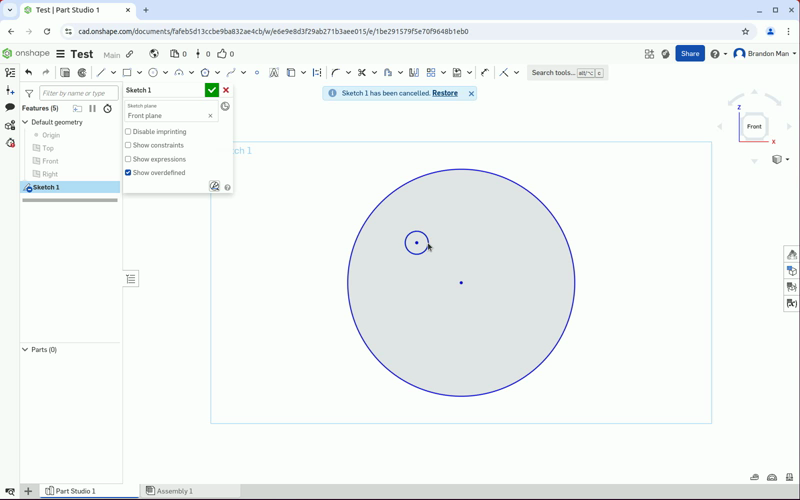
key(c)
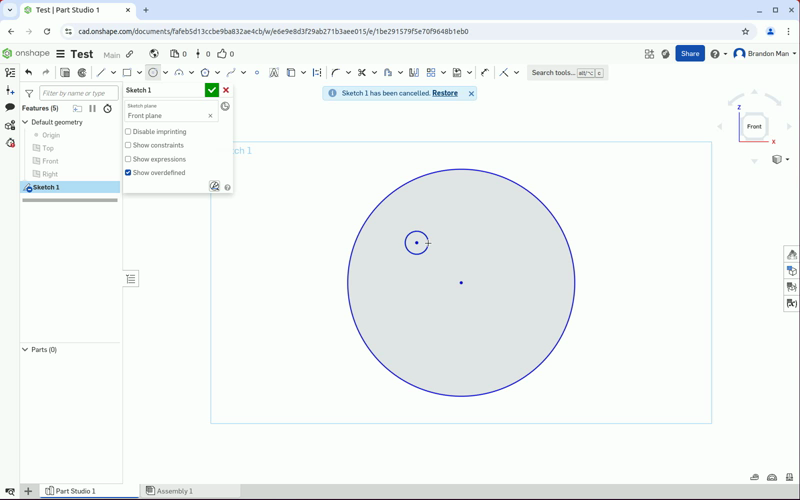
key_down(shift)
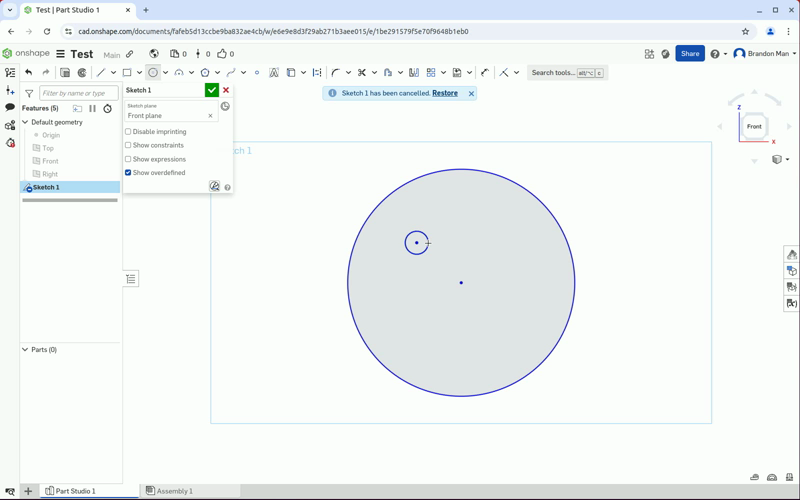
mouse_move(419, 327)
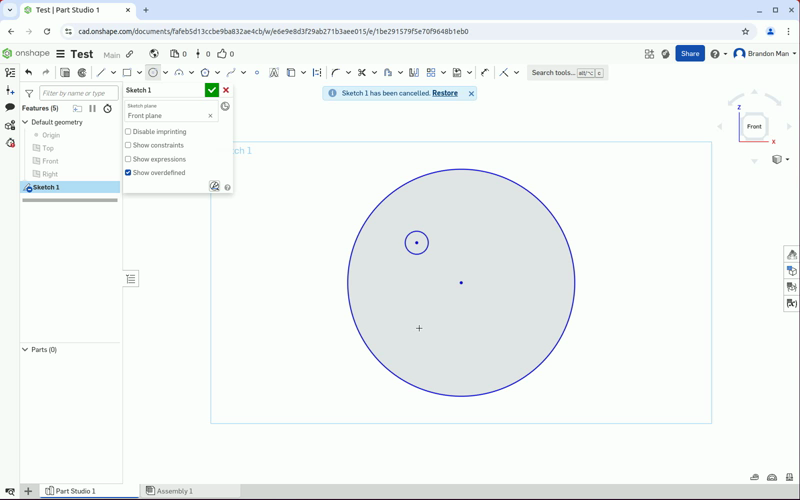
click(419, 327)
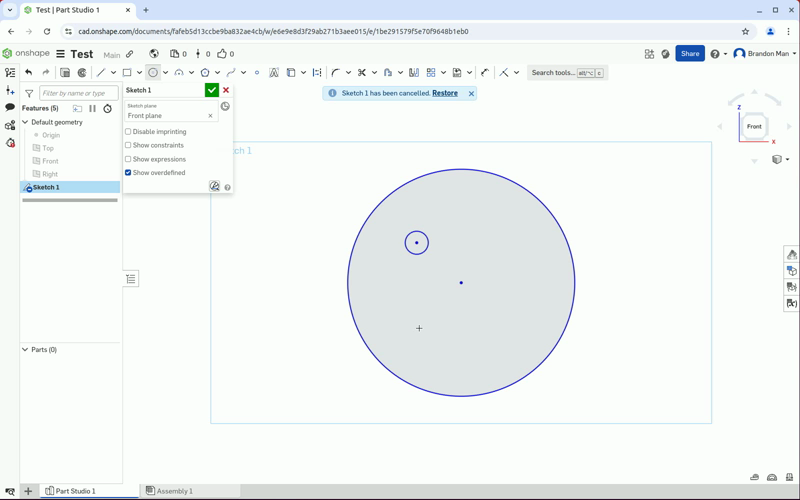
key_up(shift)
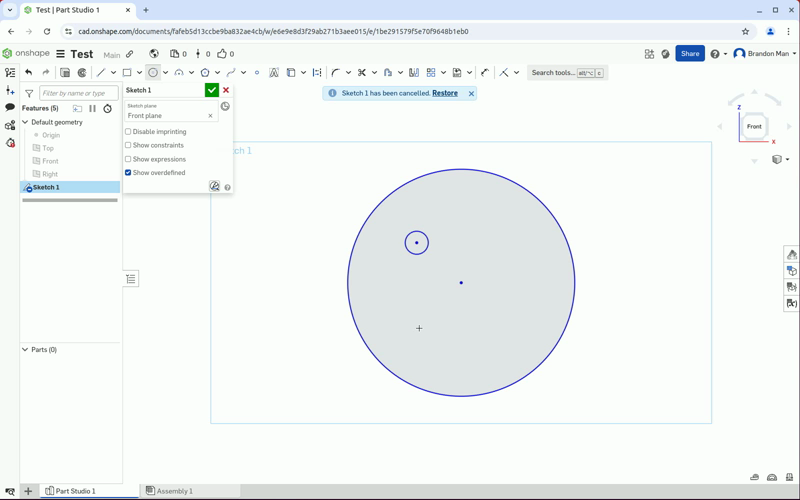
mouse_move(430, 327)
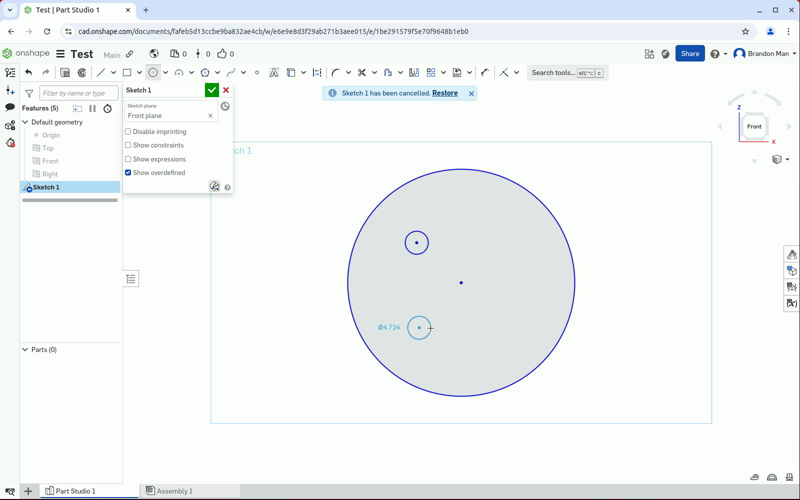
click(430, 327)
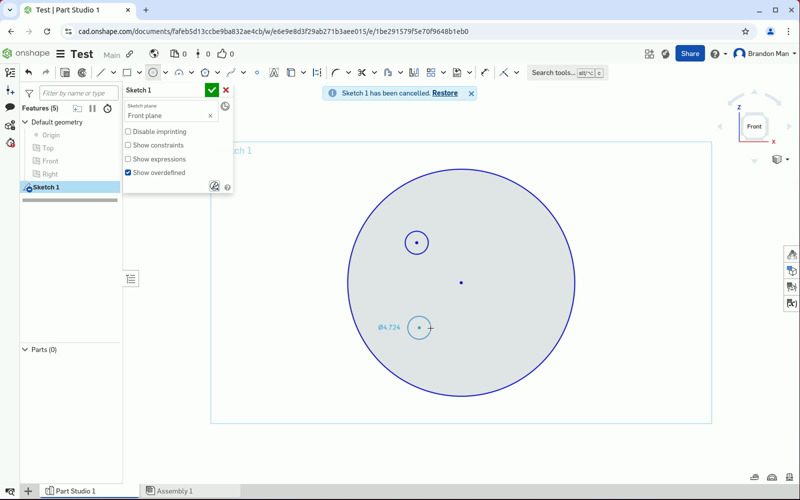
key(esc)
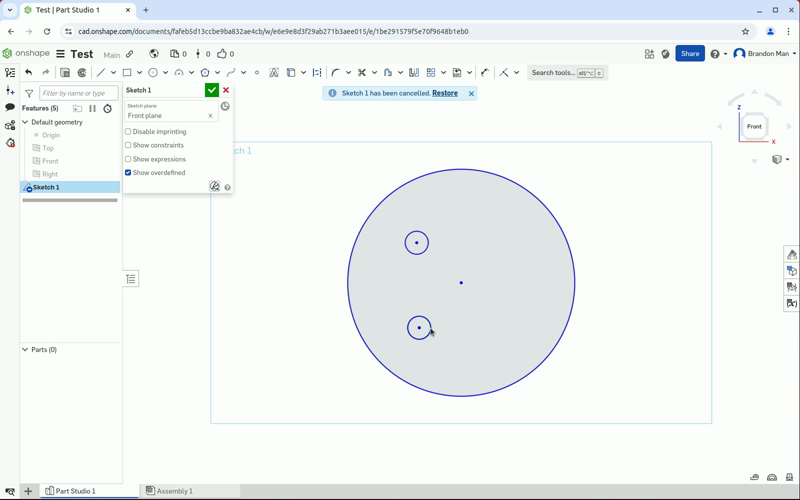
key(c)
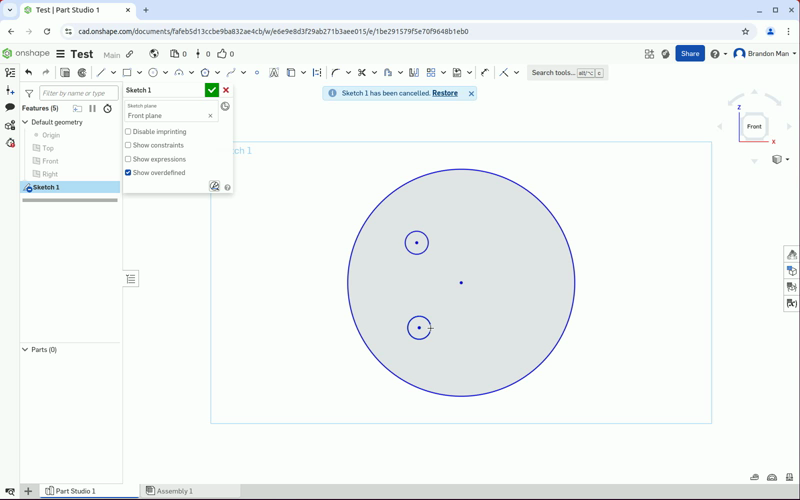
key_down(shift)
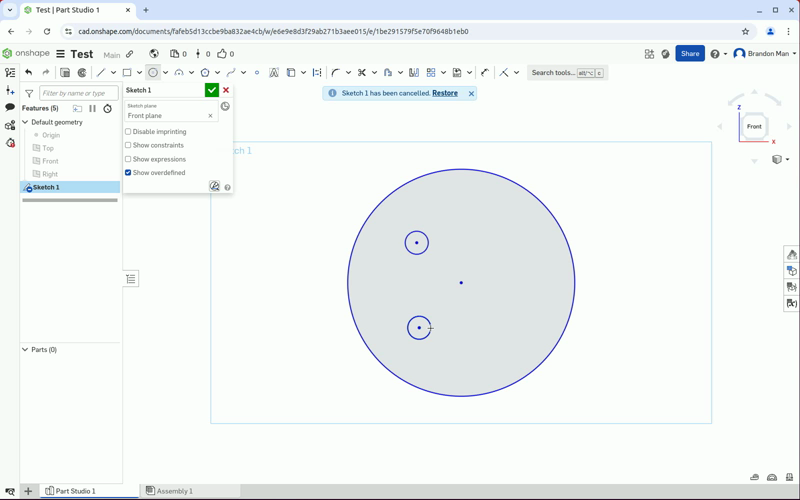
mouse_move(461, 282)
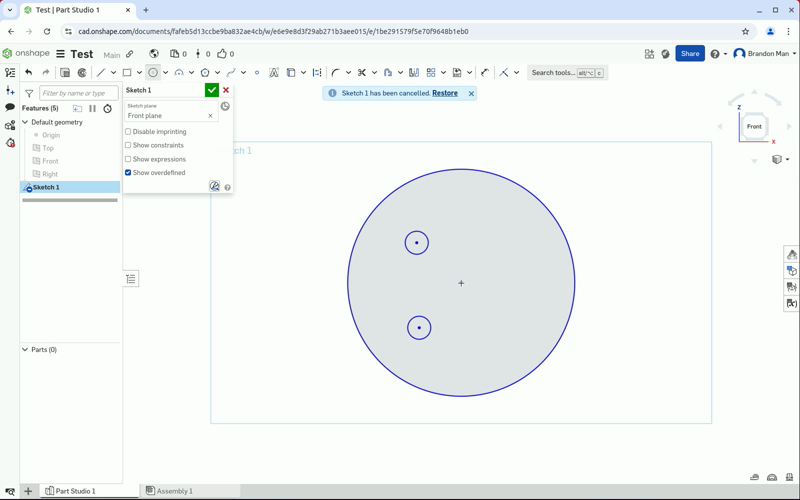
click(461, 282)
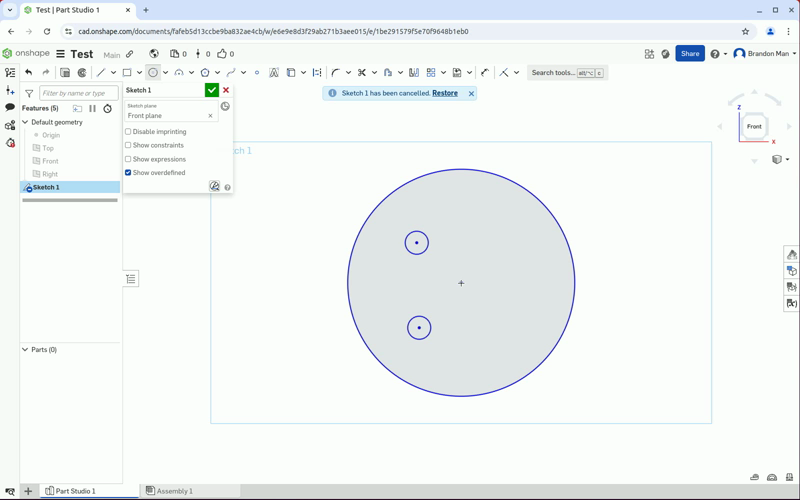
key_up(shift)
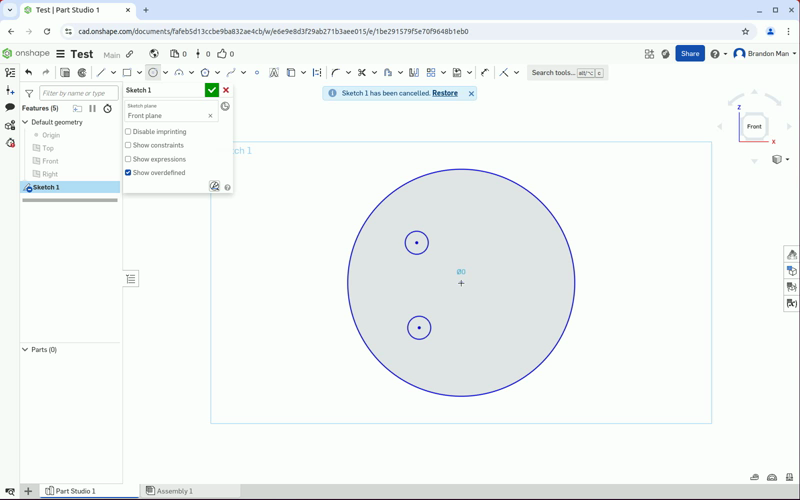
mouse_move(492, 282)
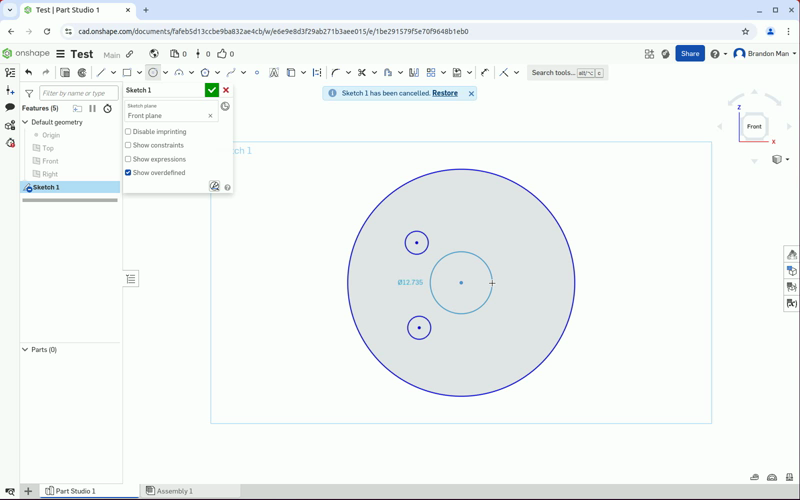
click(492, 282)
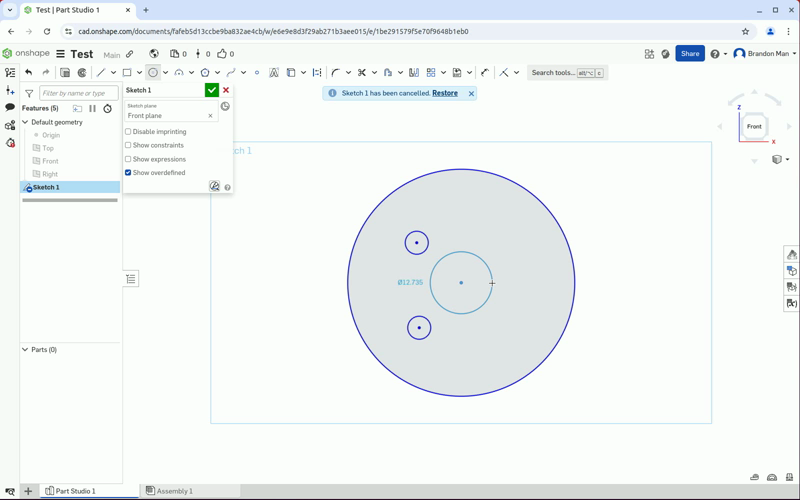
key(esc)
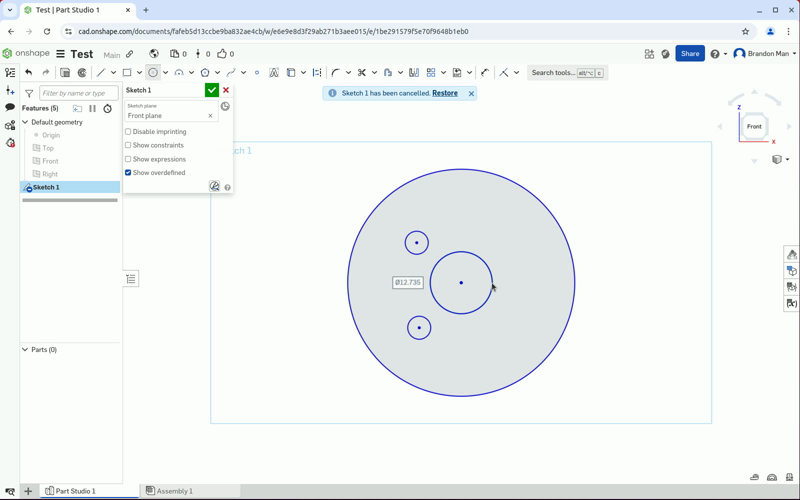
key(c)
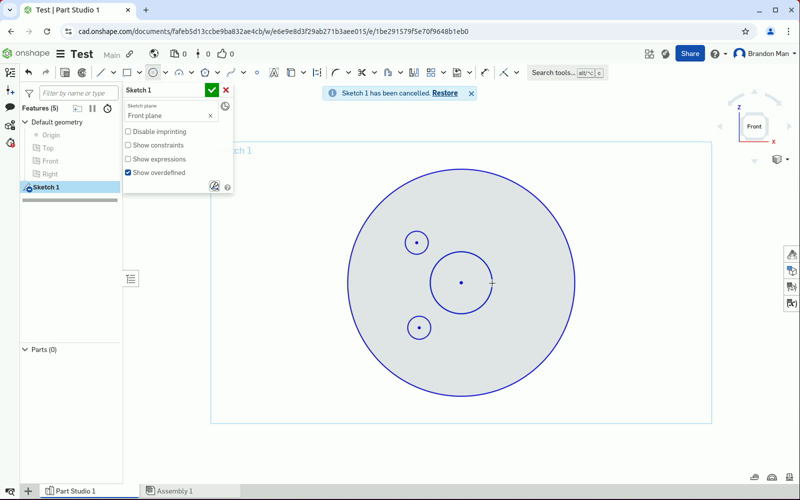
key_down(shift)
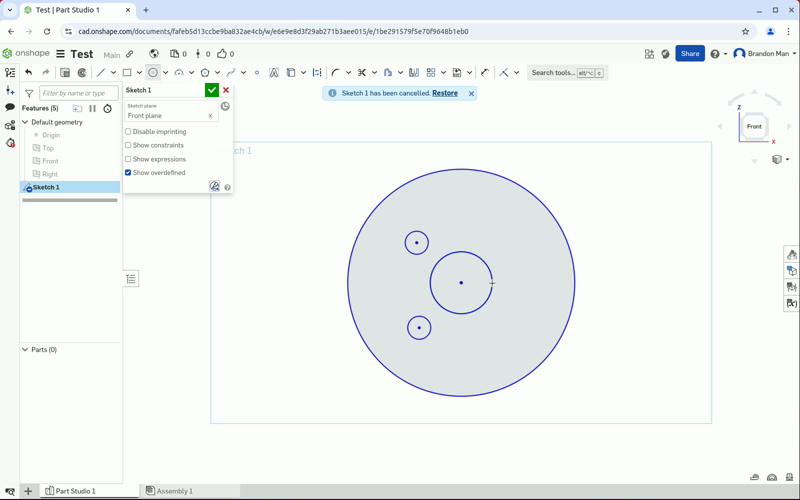
mouse_move(501, 238)
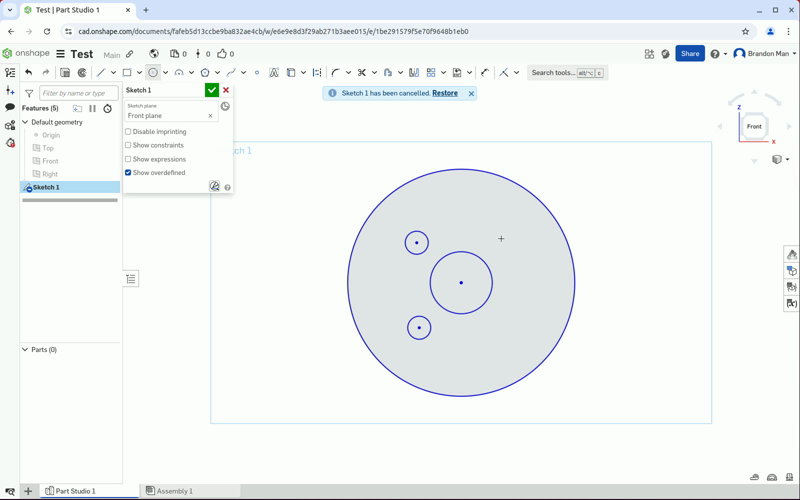
click(501, 238)
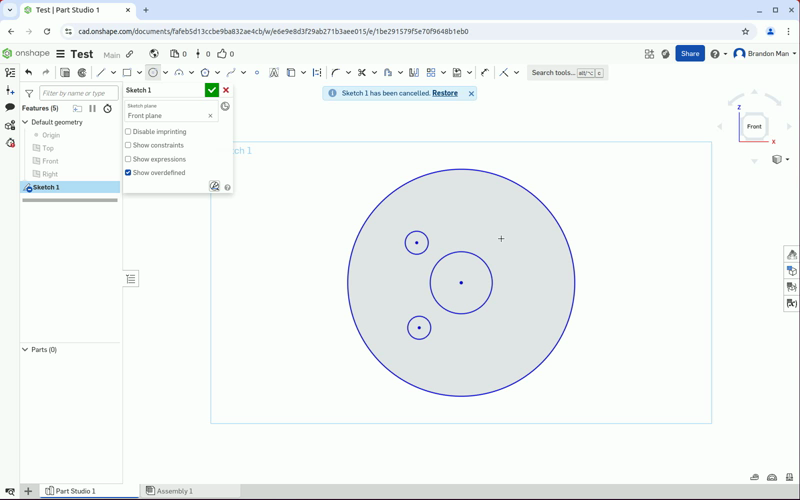
key_up(shift)
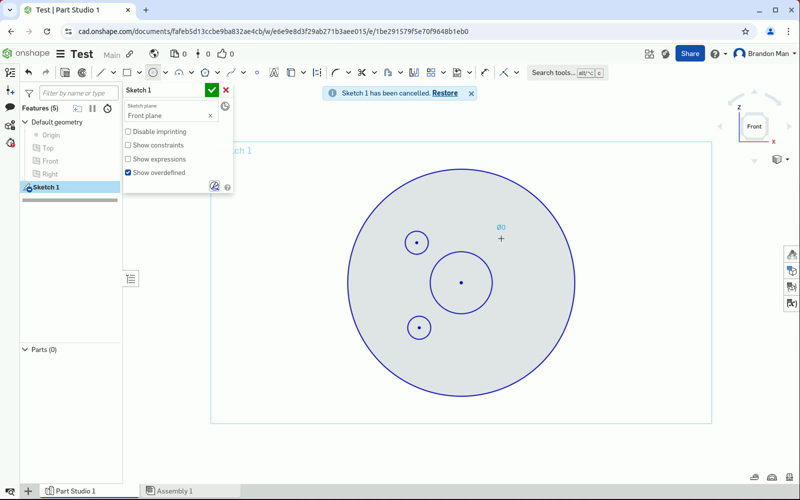
mouse_move(513, 238)
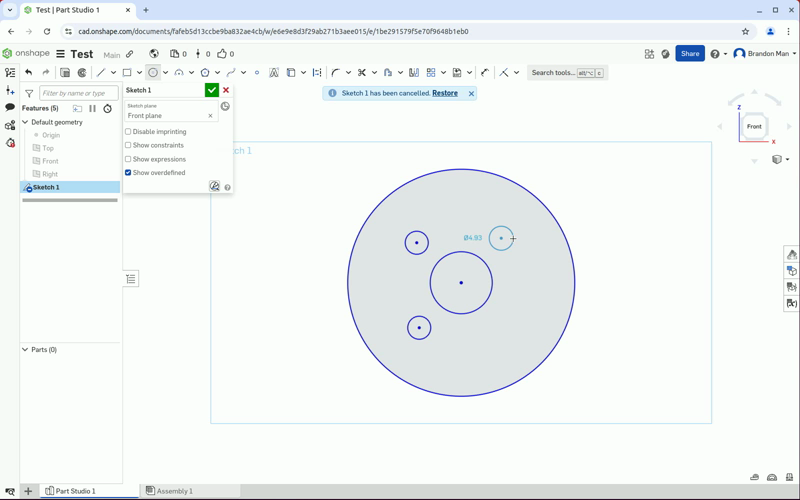
click(513, 238)
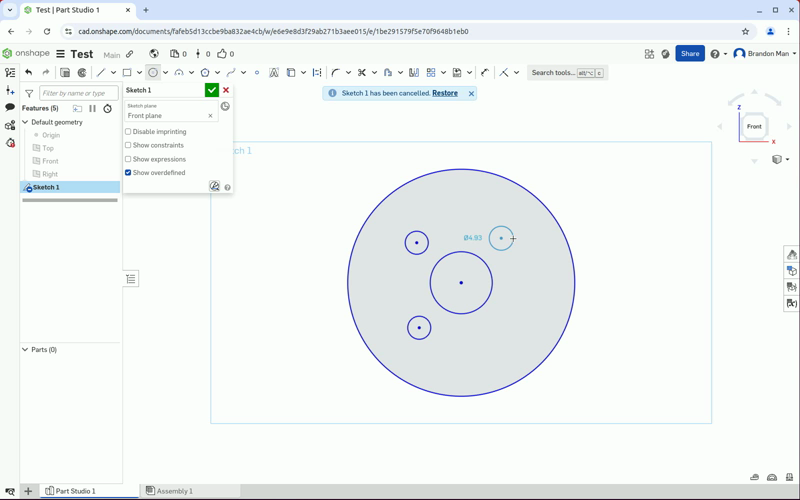
key(esc)
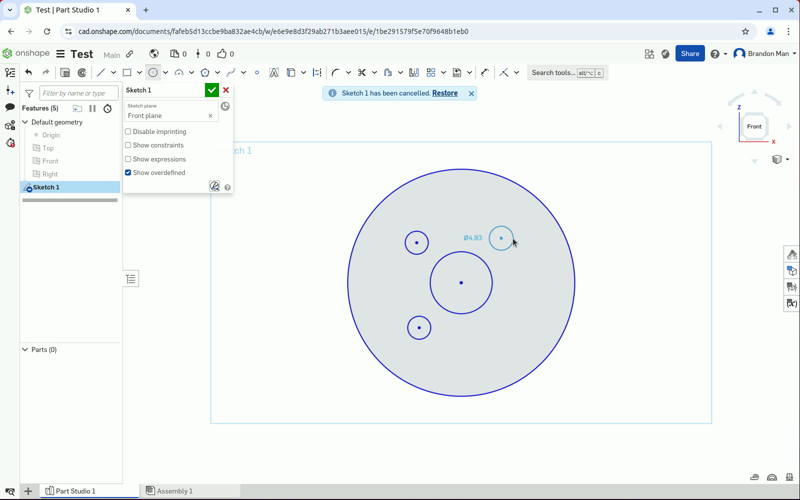
key(c)
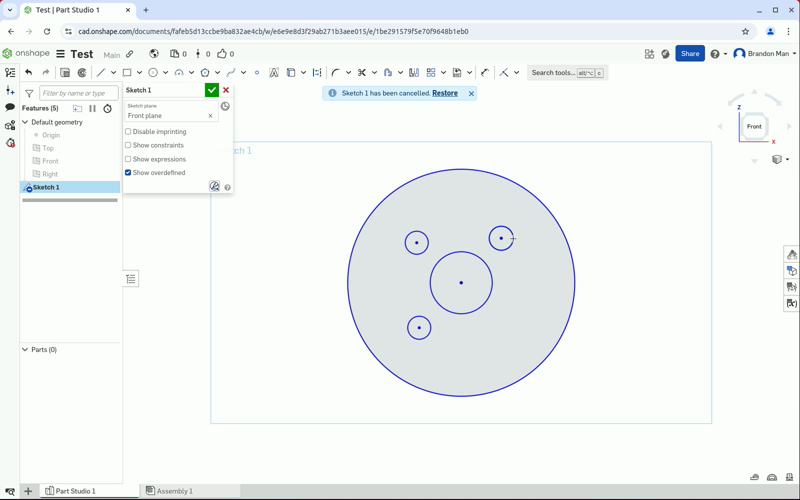
key_down(shift)
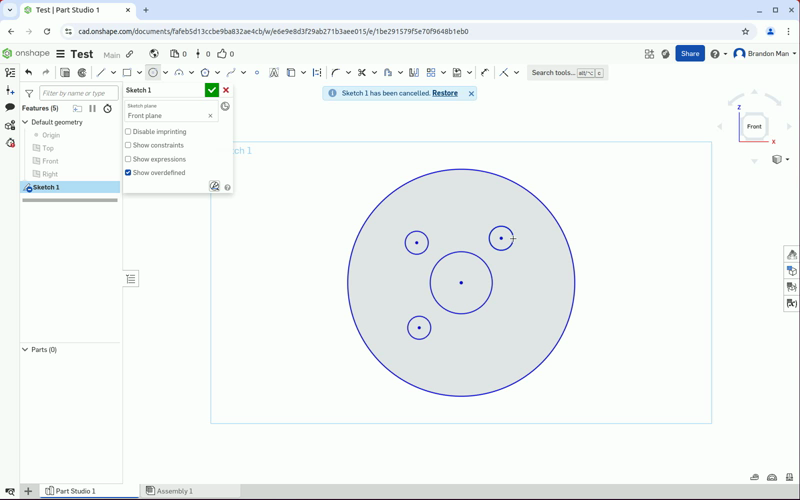
mouse_move(503, 323)
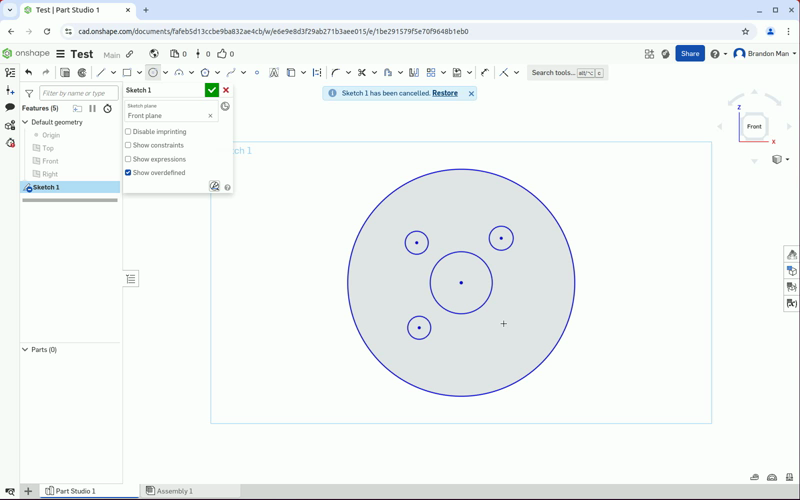
click(503, 323)
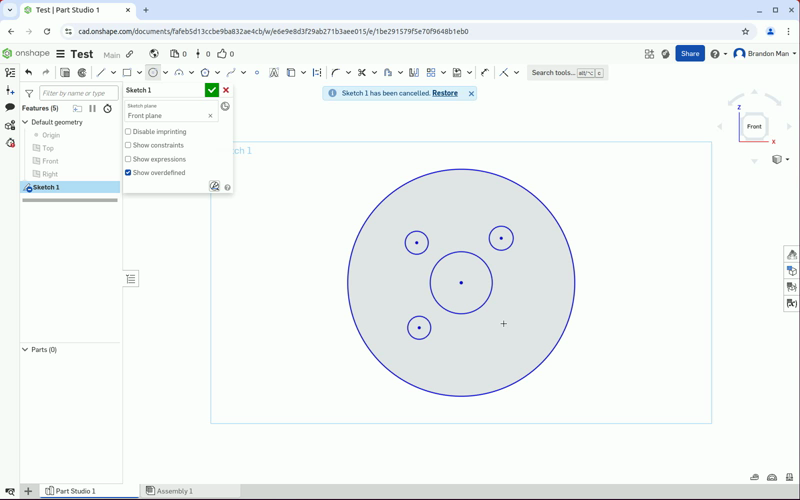
key_up(shift)
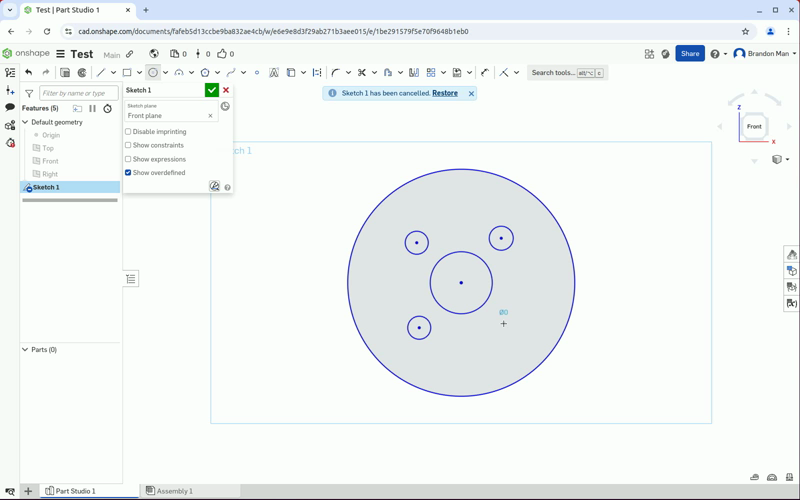
mouse_move(515, 323)
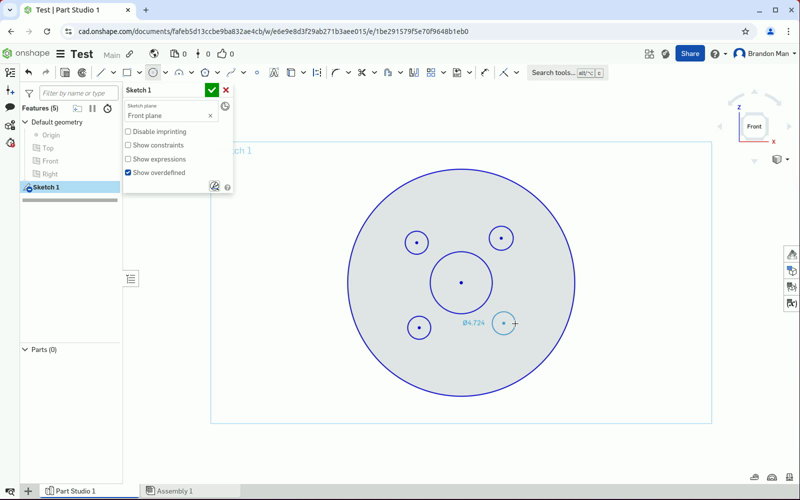
click(515, 323)
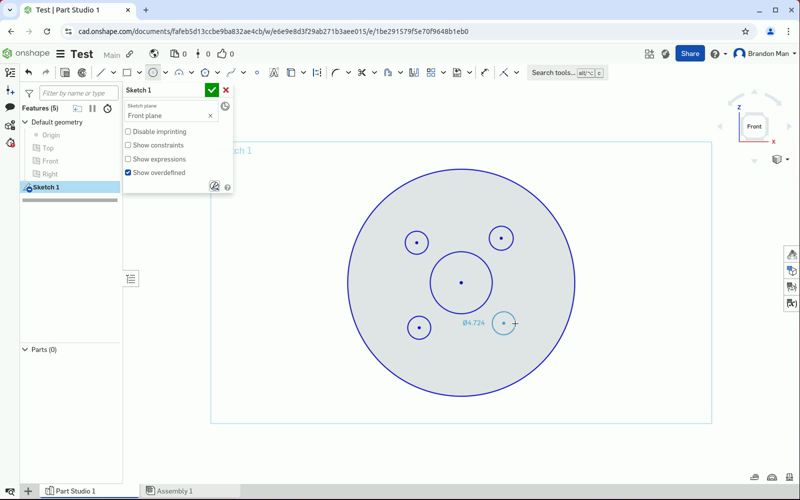
key(esc)
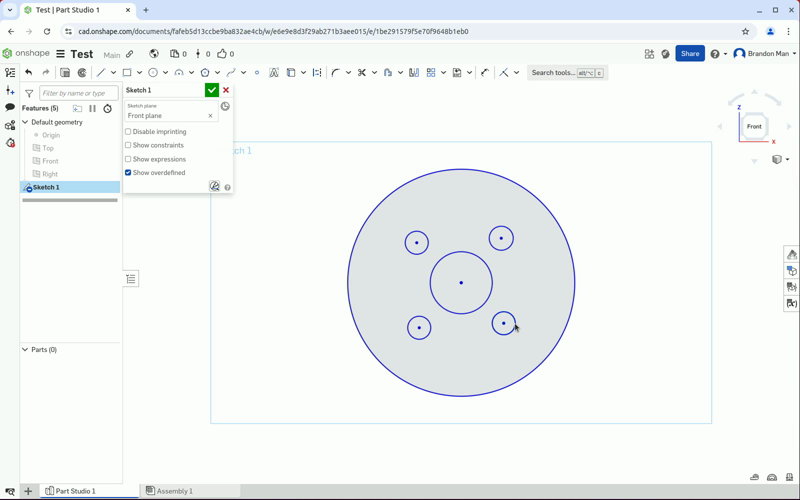
mouse_move(517, 277)
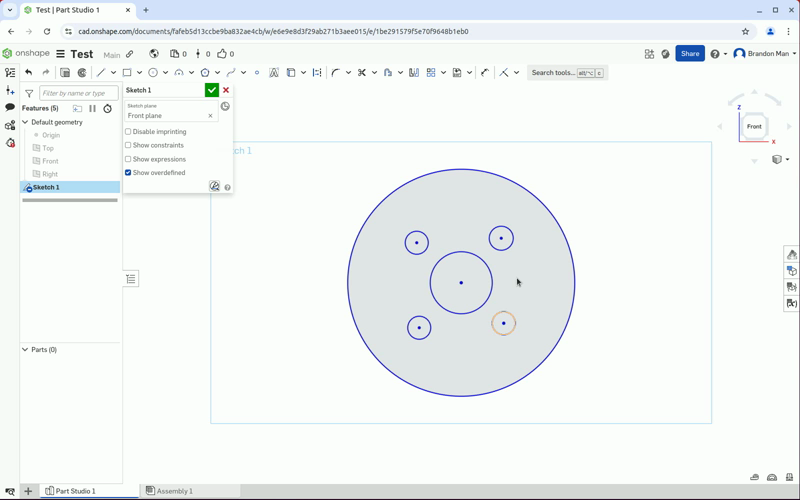
click(517, 277)
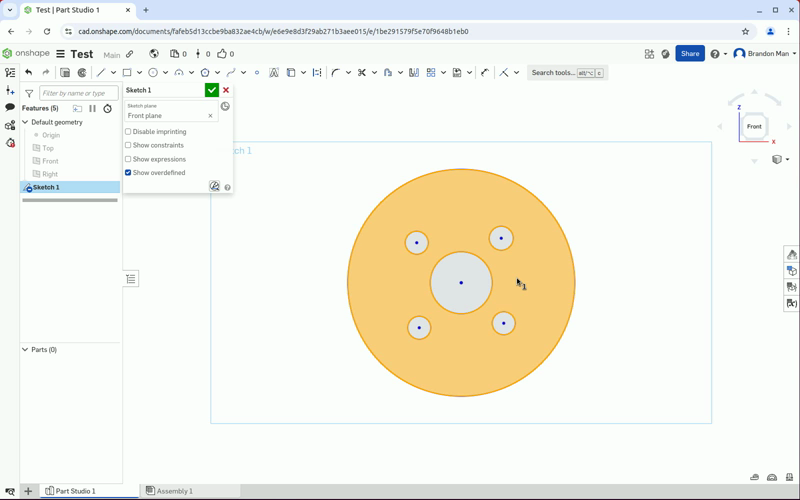
mouse_move(73, 352)
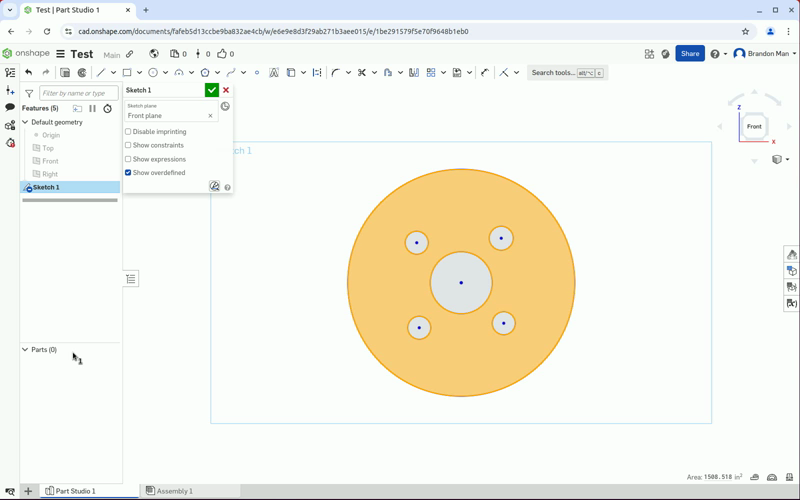
key(shift+y)
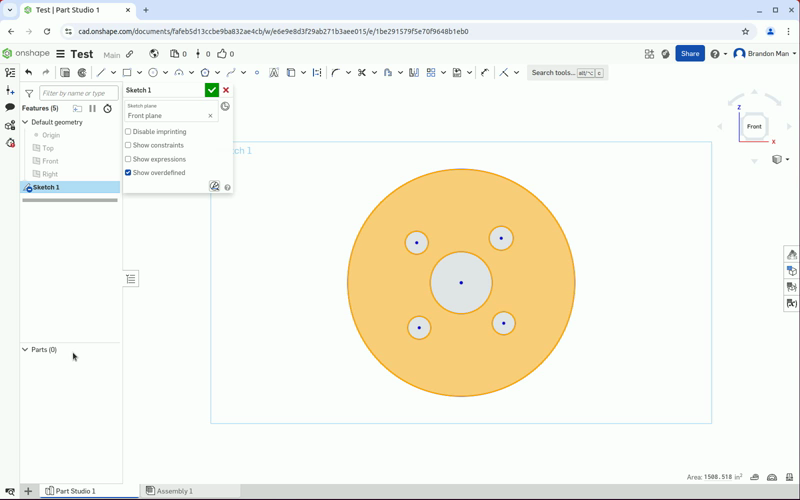
key(shift+e)
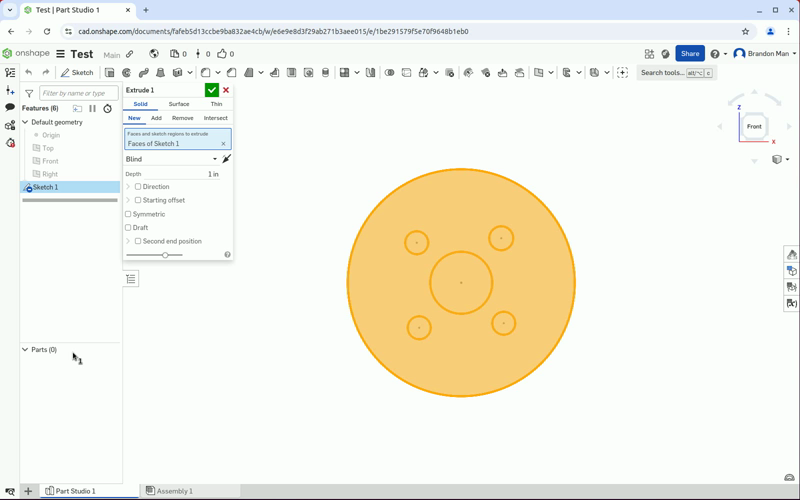
mouse_move(143, 106)
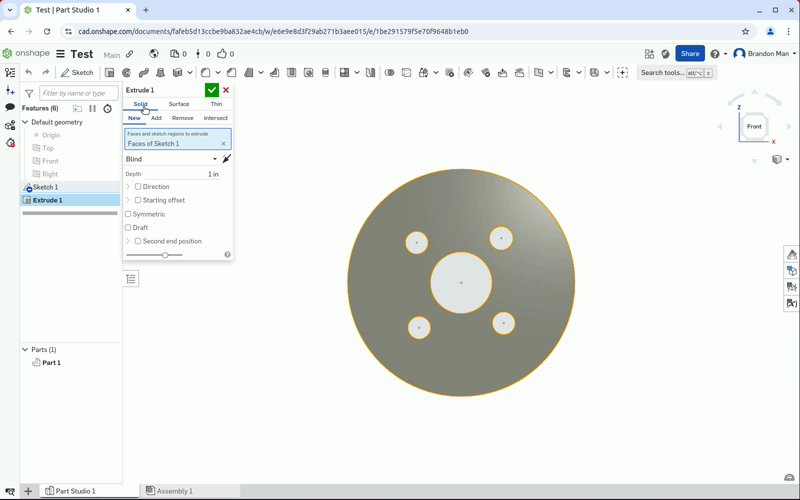
click(143, 106)
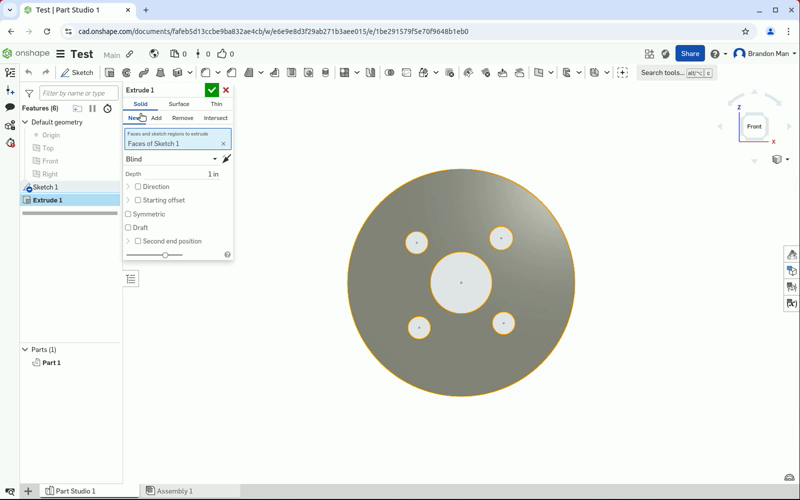
mouse_move(137, 120)
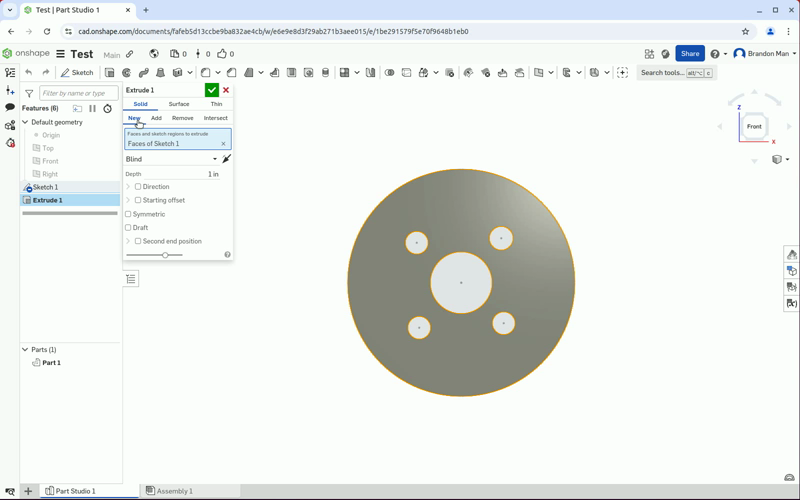
click(137, 120)
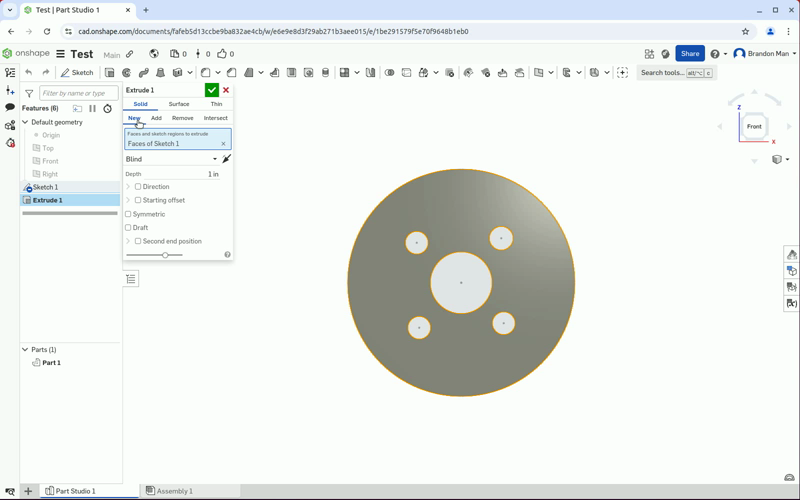
key(tab, 4)
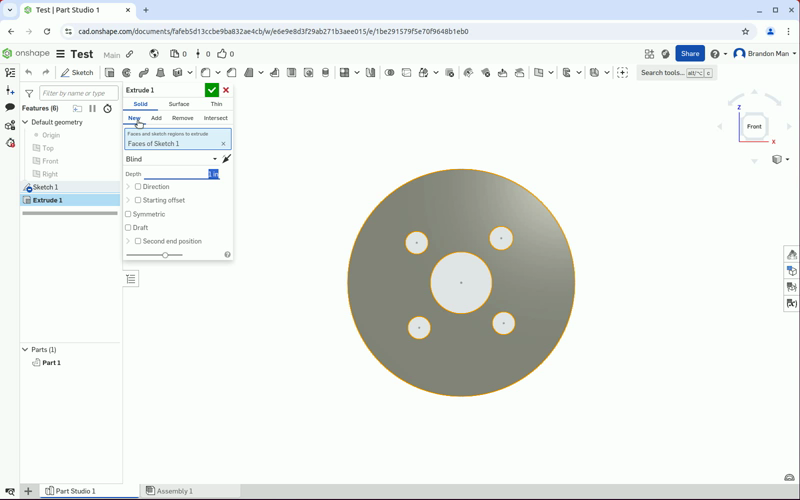
text(9.148)
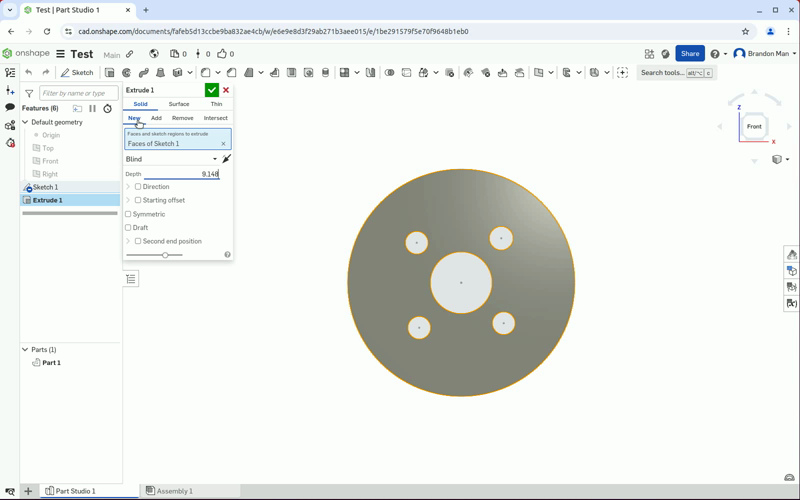
key(tab, 3)
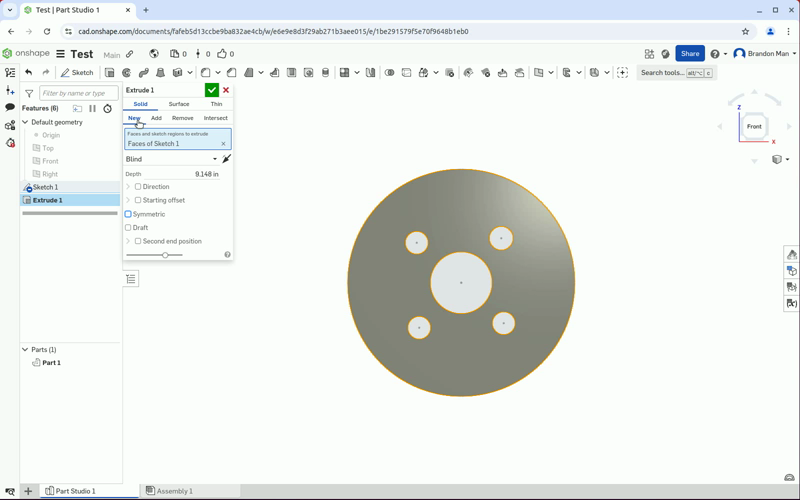
key(space)
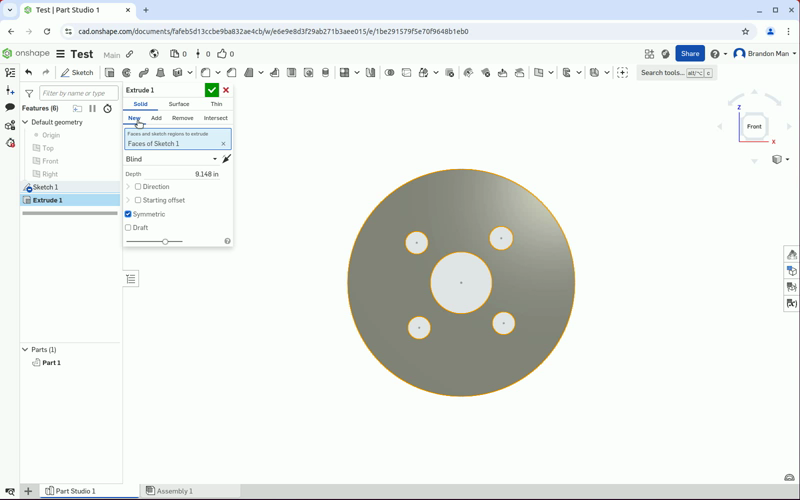
key(enter)
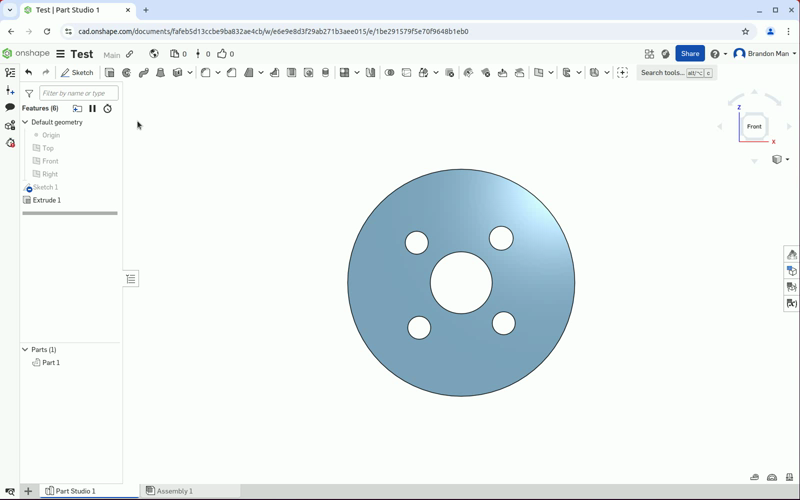
key(shift+h)
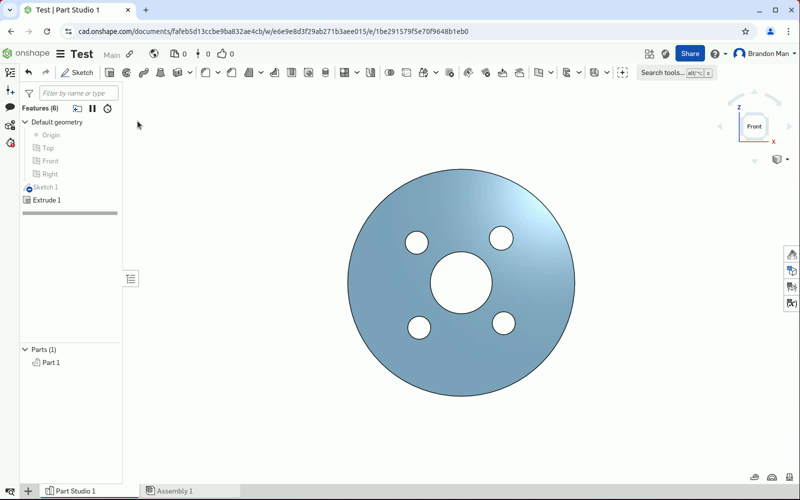
key(shift+h)
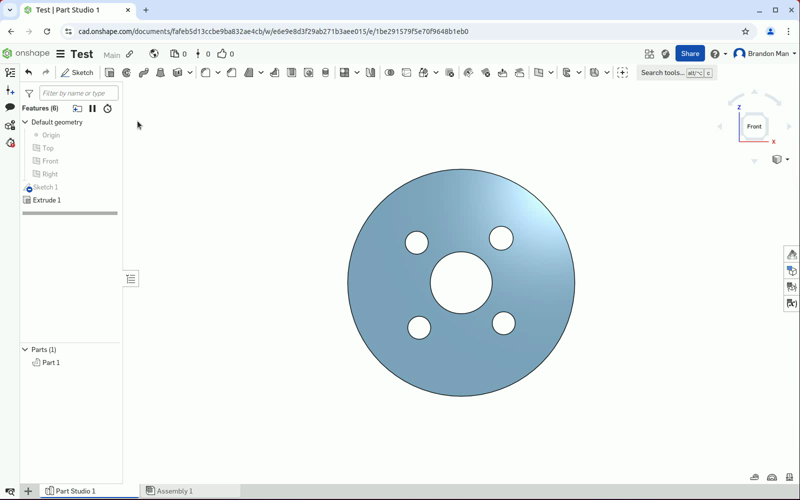
mouse_move(73, 189)
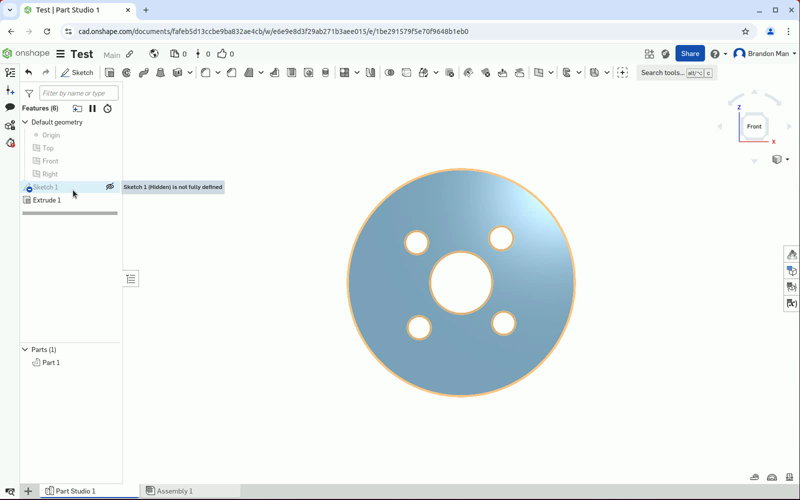
click(73, 189)
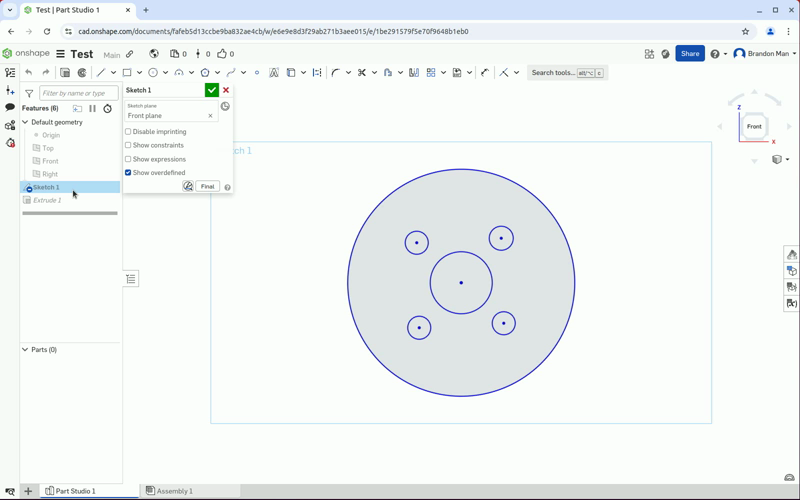
mouse_move(229, 92)
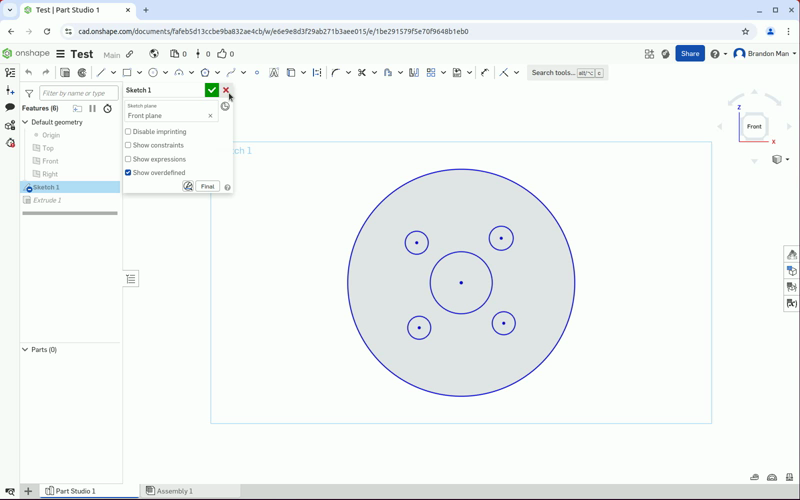
click(229, 92)
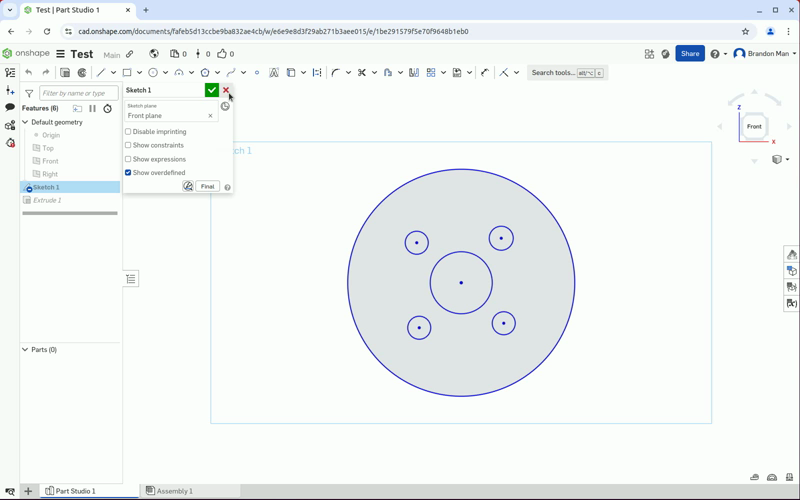
key(shift+s)
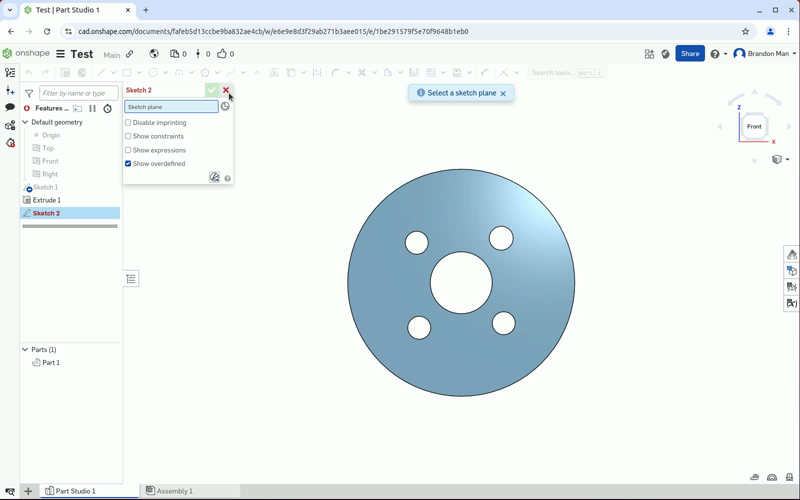
mouse_move(73, 163)
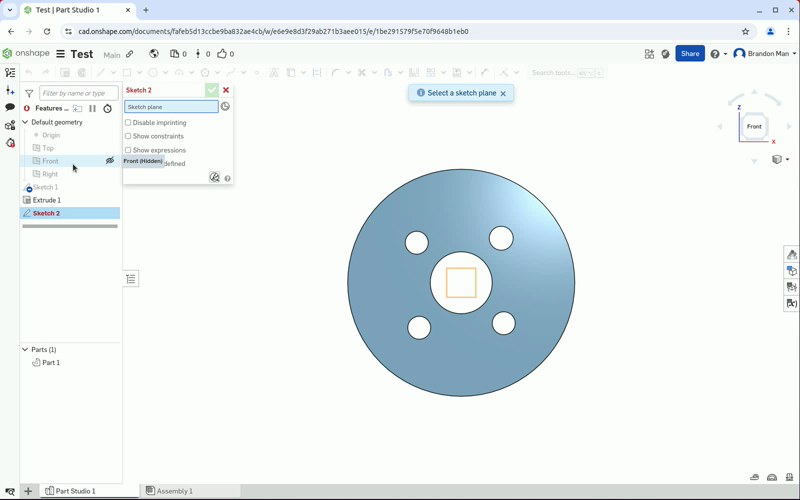
click(73, 163)
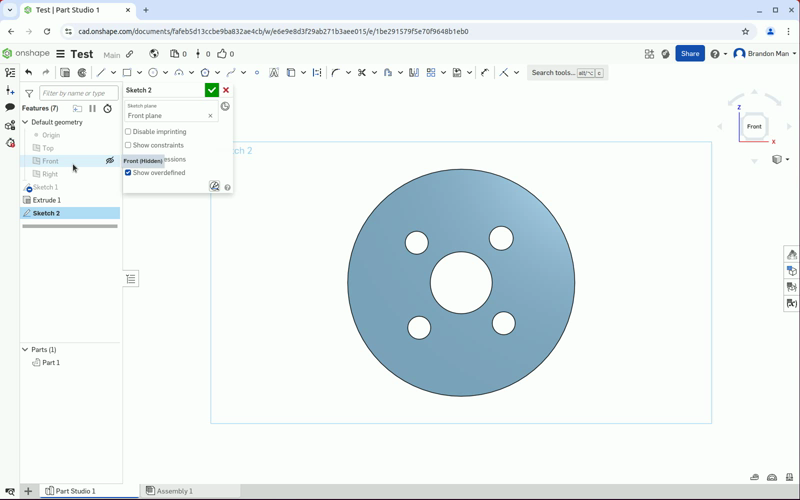
mouse_move(73, 352)
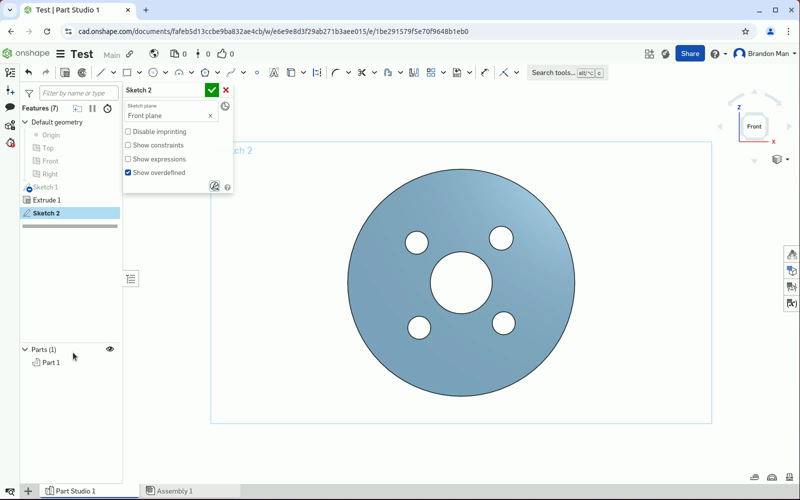
key(y)
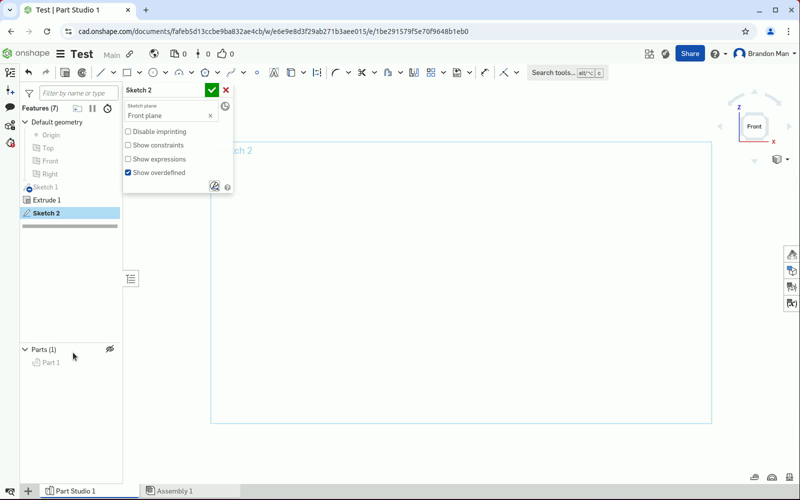
key(c)
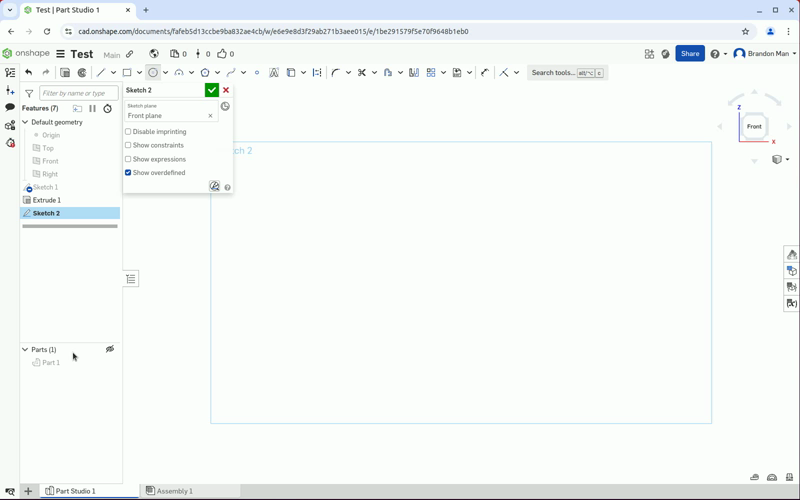
key_down(shift)
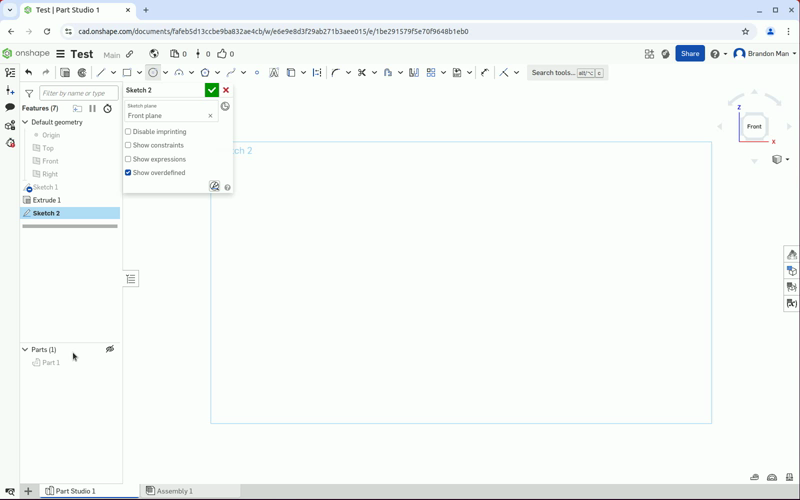
mouse_move(460, 282)
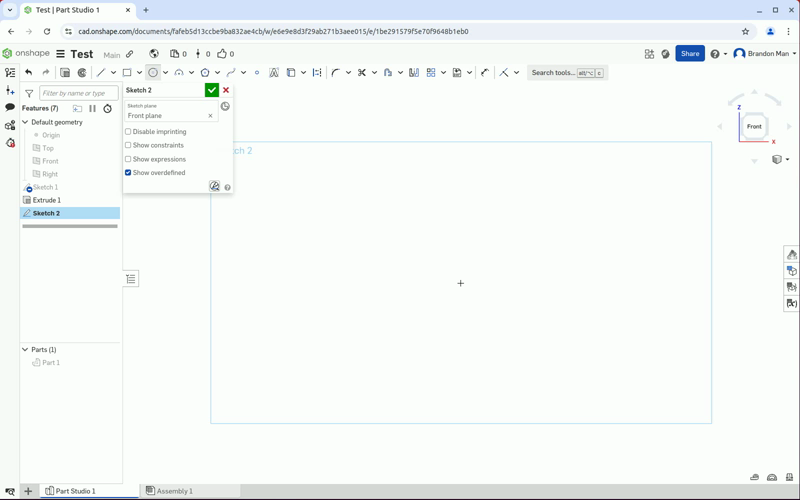
click(460, 282)
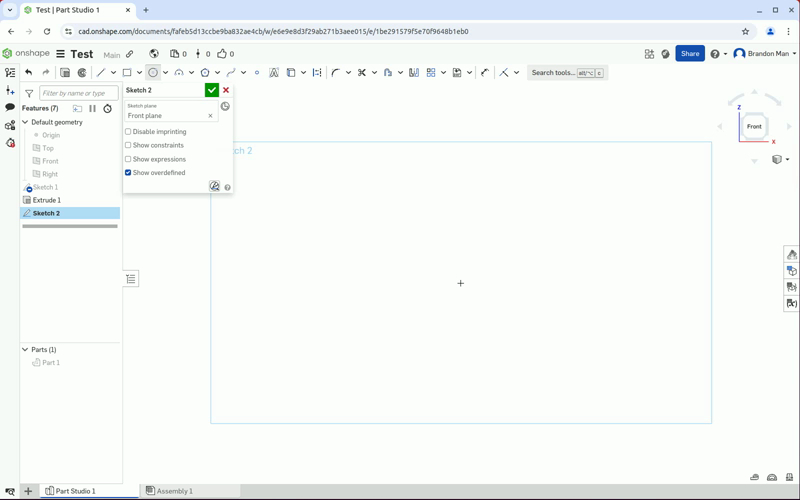
key_up(shift)
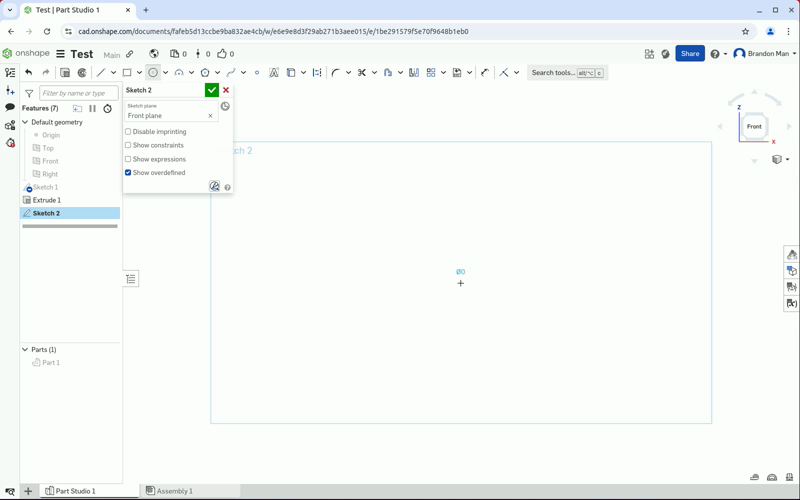
mouse_move(491, 282)
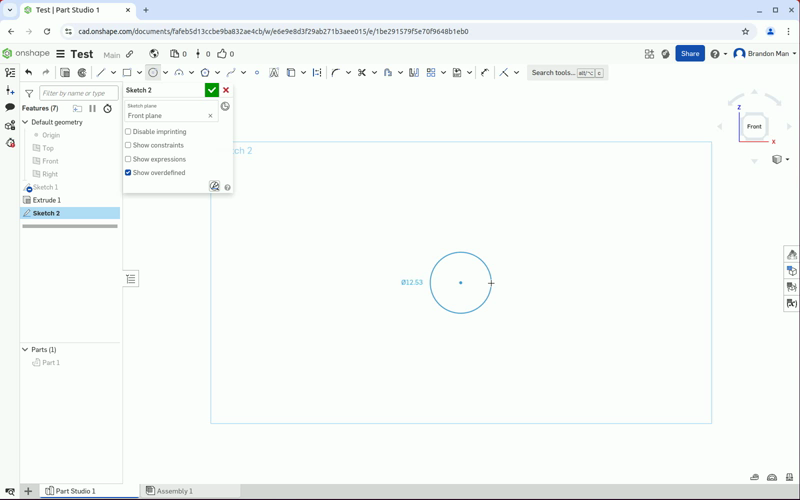
click(491, 282)
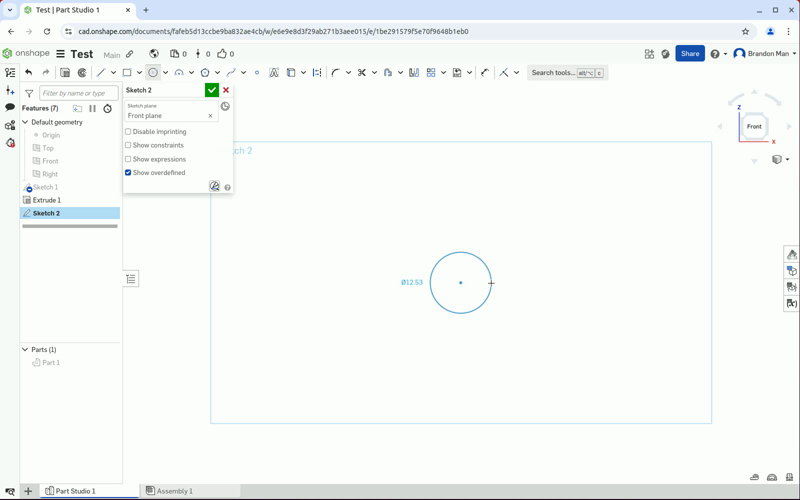
key(esc)
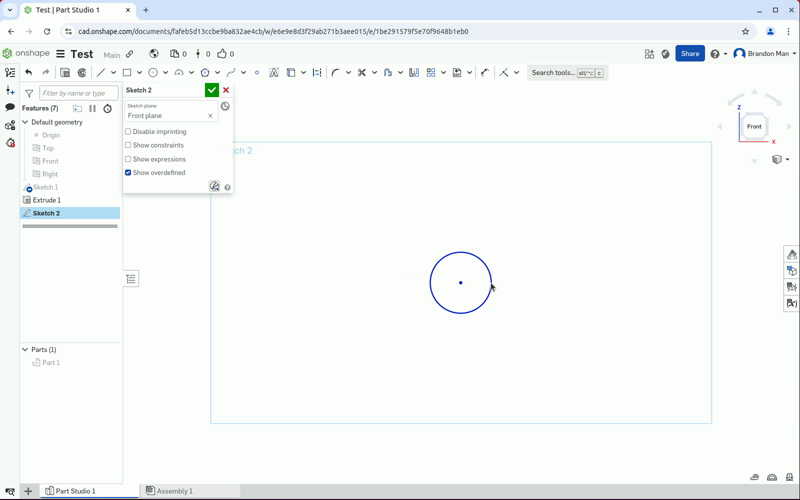
key(c)
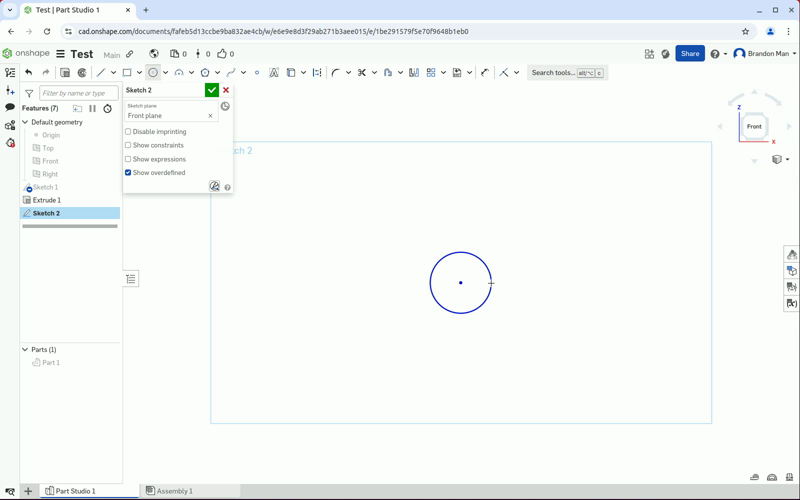
key_down(shift)
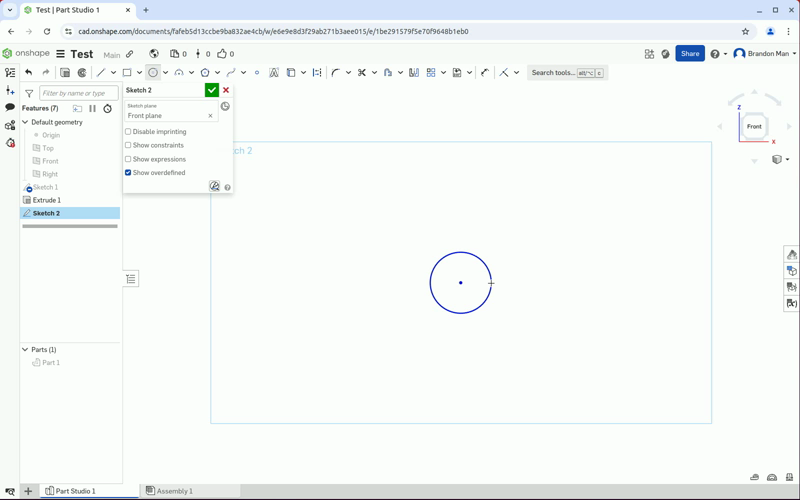
mouse_move(460, 282)
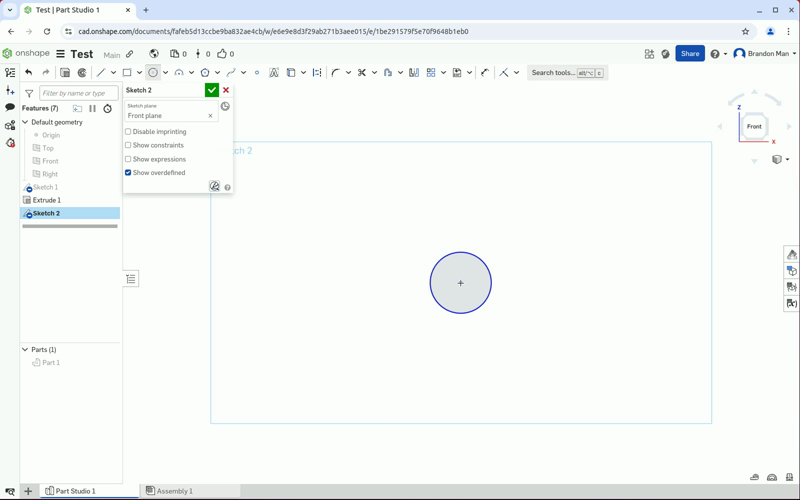
click(460, 282)
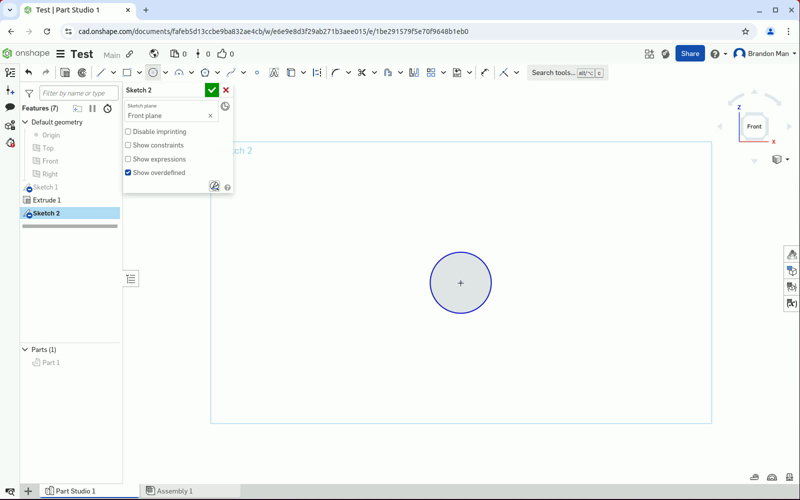
key_up(shift)
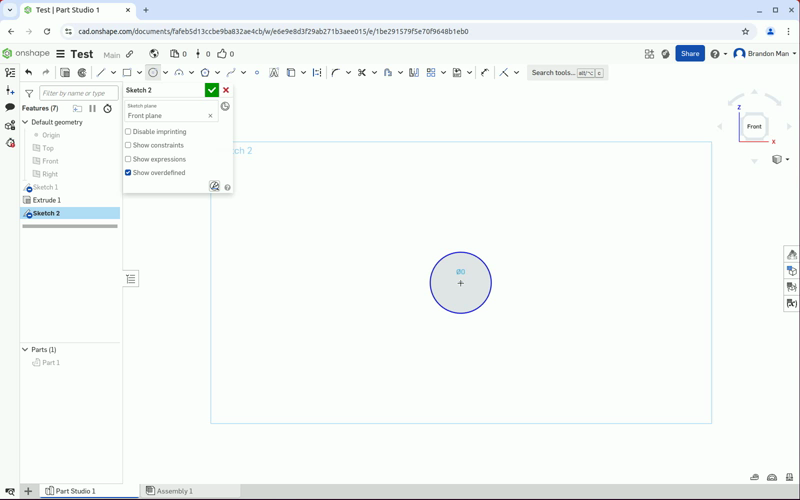
mouse_move(472, 282)
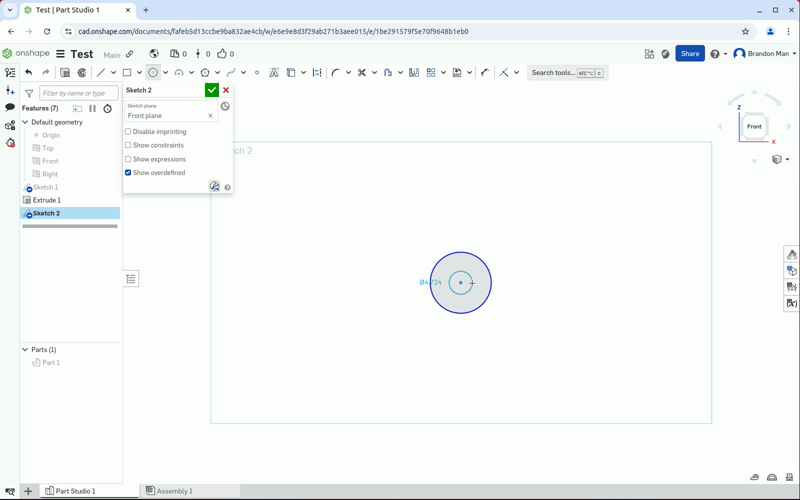
click(472, 282)
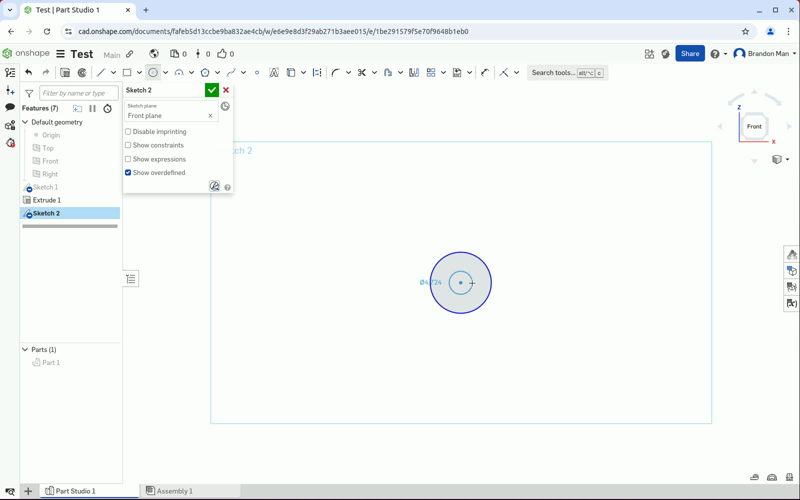
key(esc)
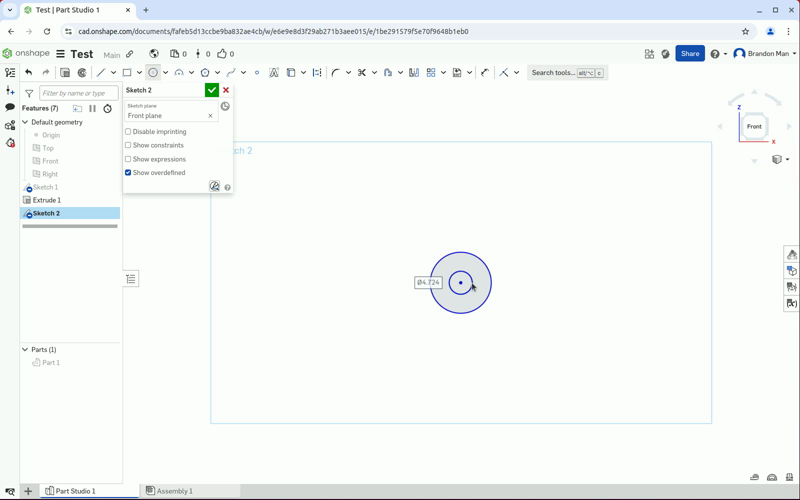
mouse_move(442, 281)
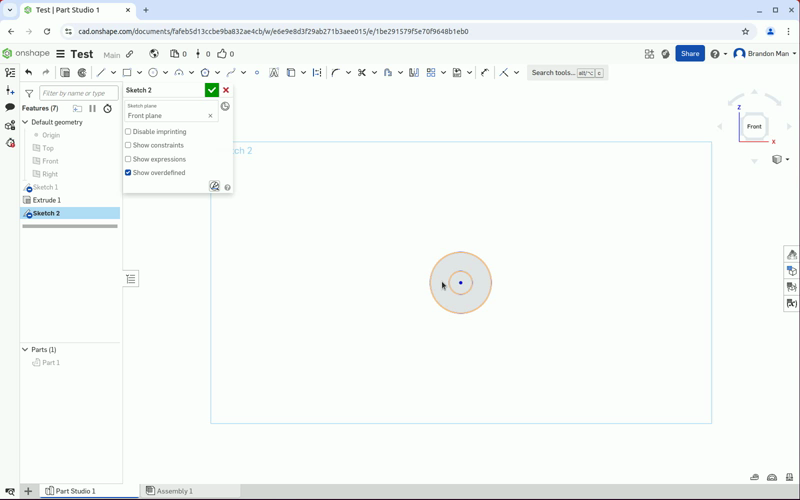
click(442, 281)
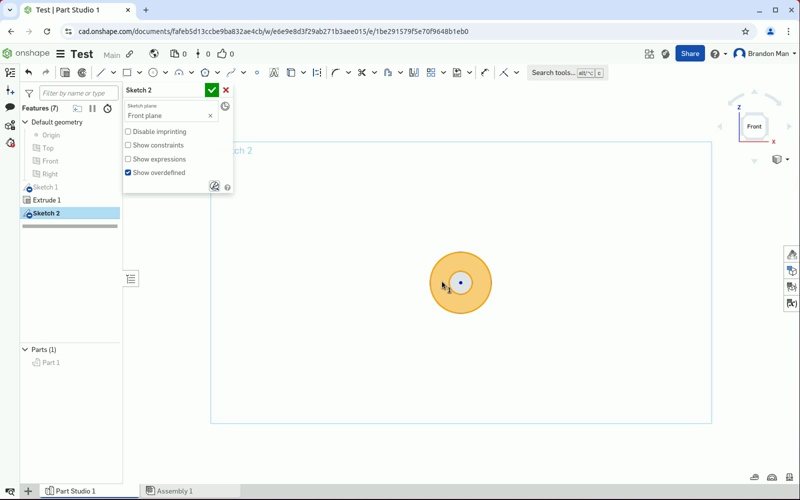
mouse_move(73, 352)
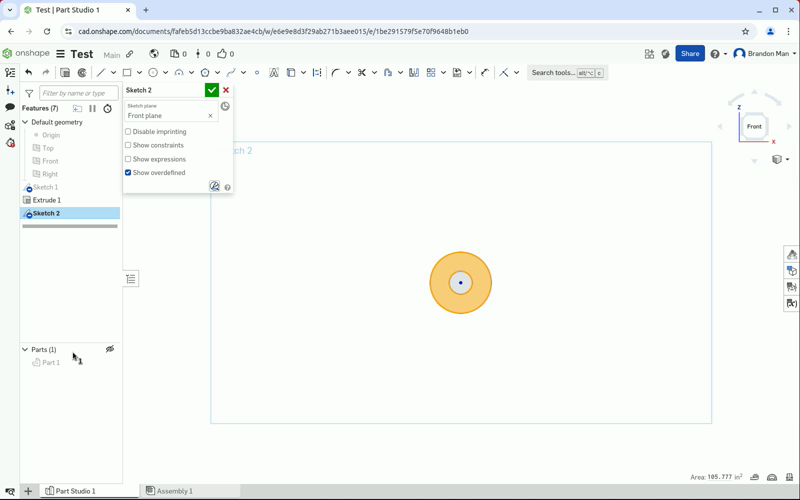
key(shift+y)
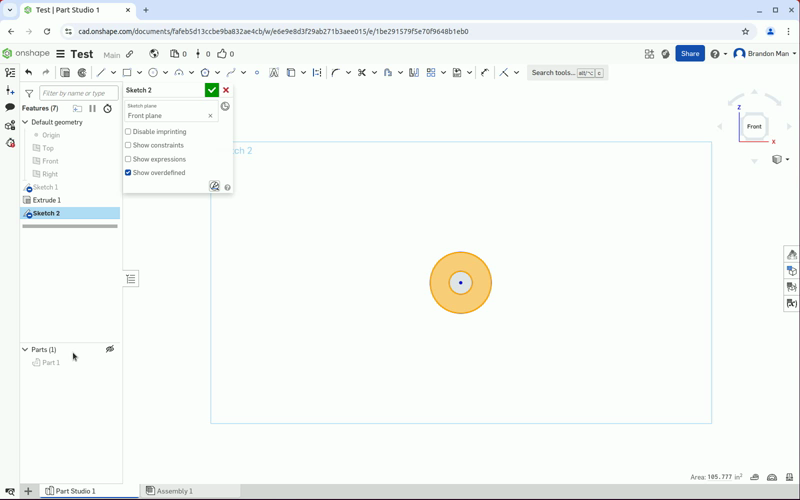
key(shift+e)
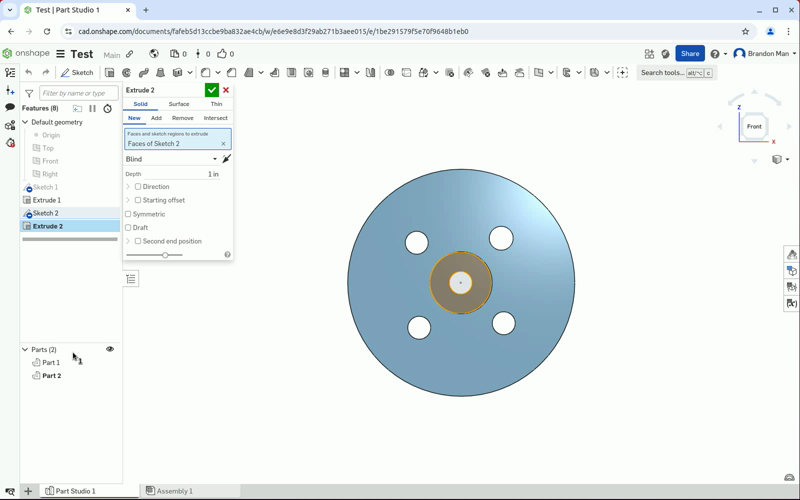
mouse_move(143, 106)
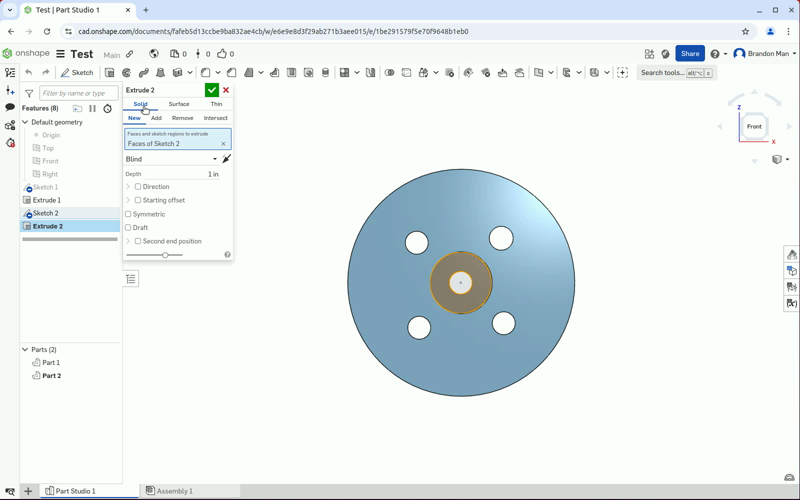
click(143, 106)
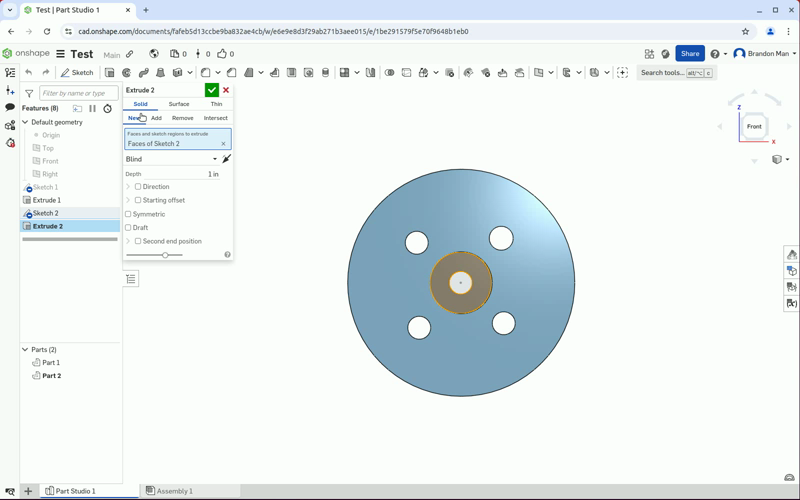
mouse_move(137, 120)
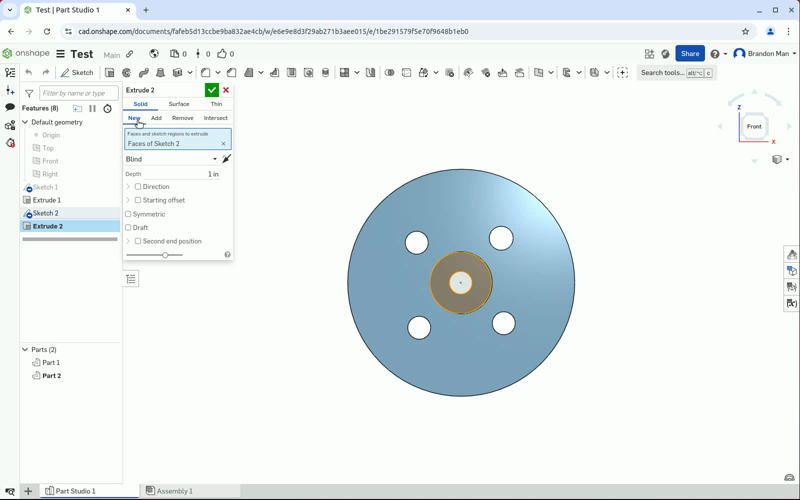
click(137, 120)
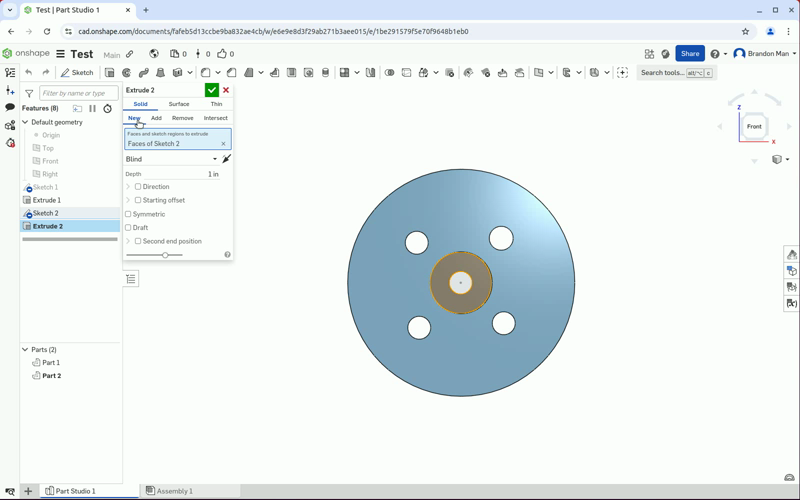
key(tab, 4)
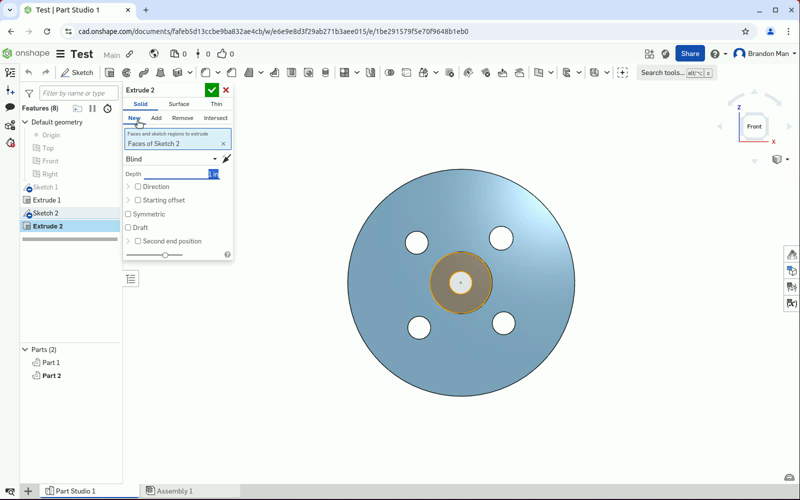
text(12.516)
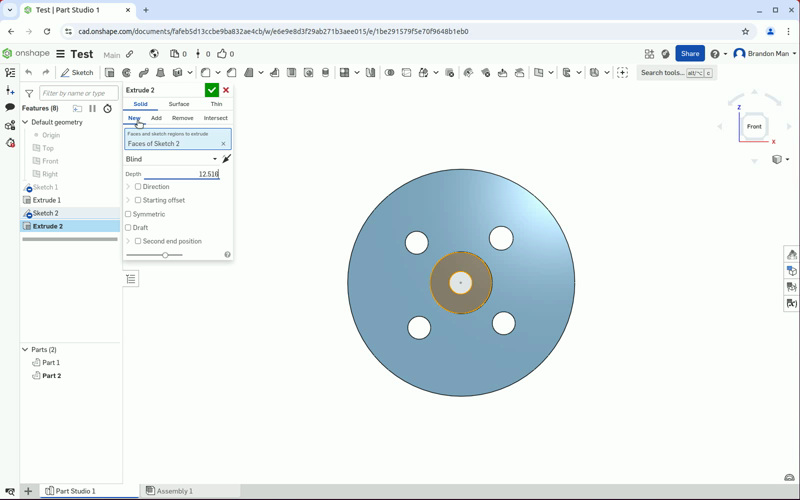
key(tab, 3)
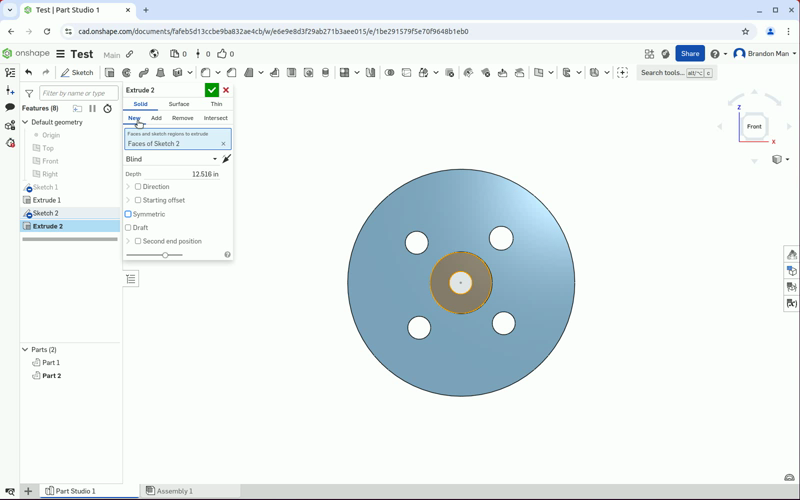
key(space)
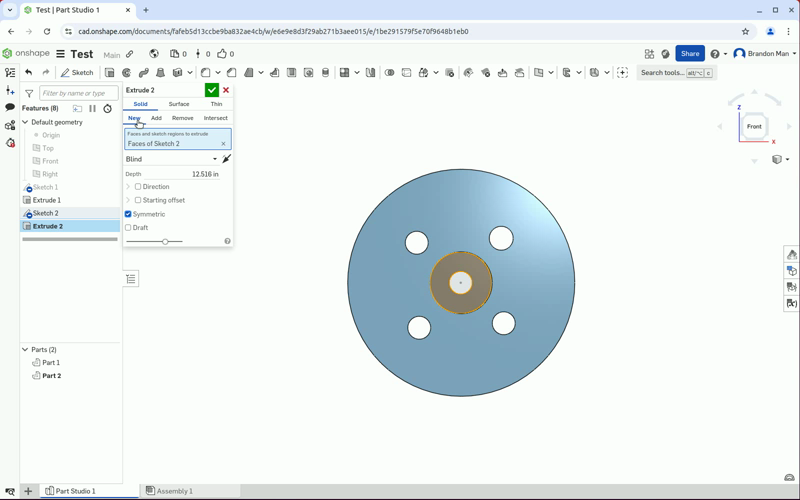
key(enter)
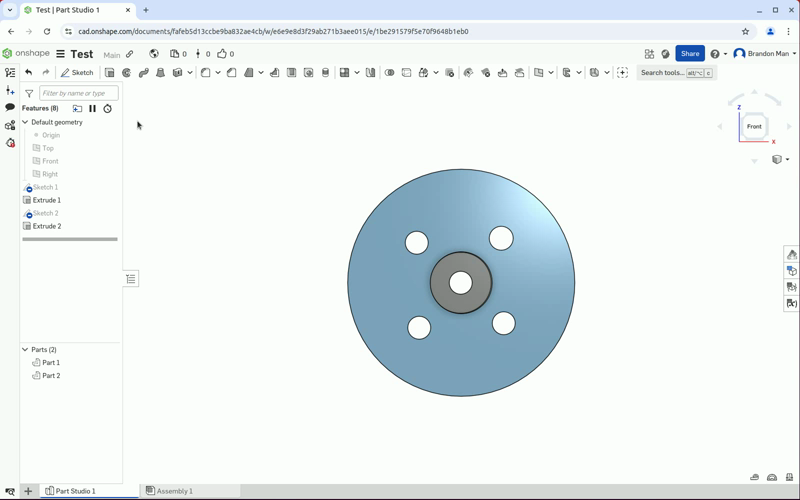
key(shift+h)
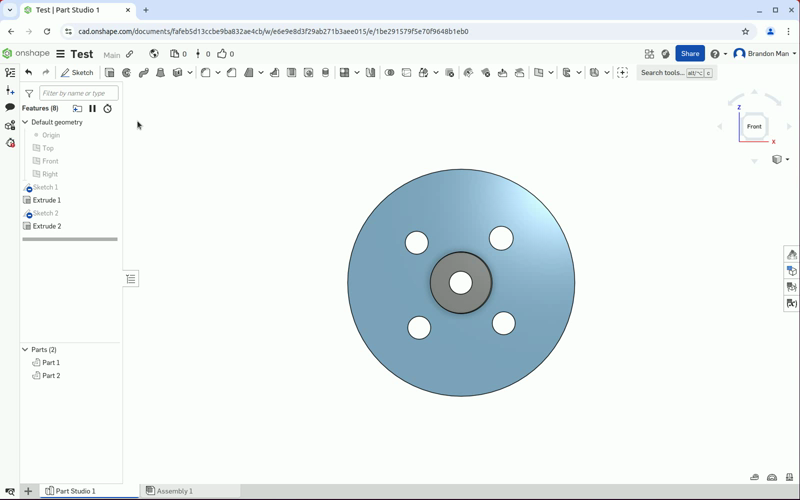
key(shift+h)
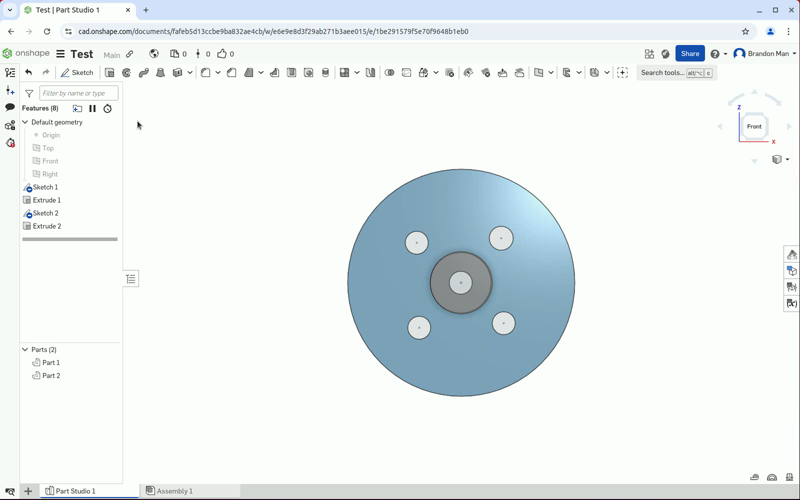
key(shift+7)
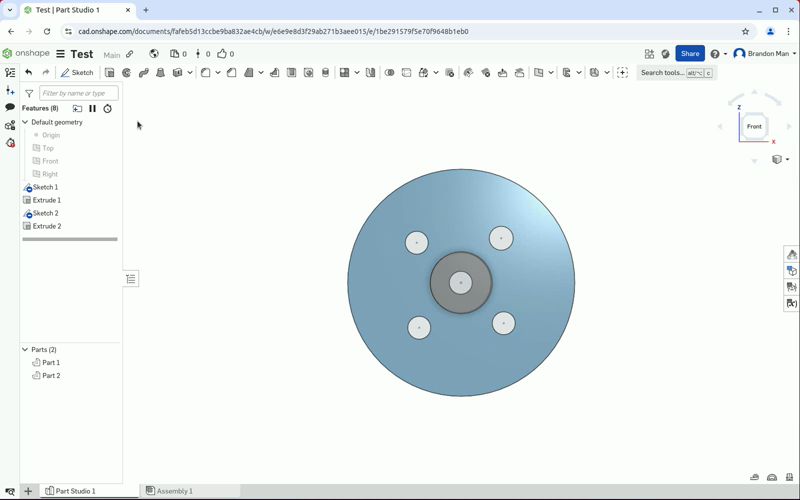
key(left, 2)
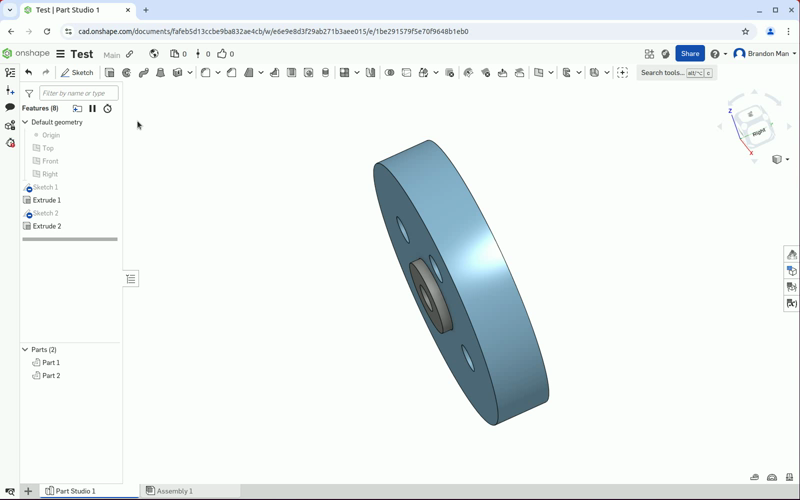
key(down, 2)
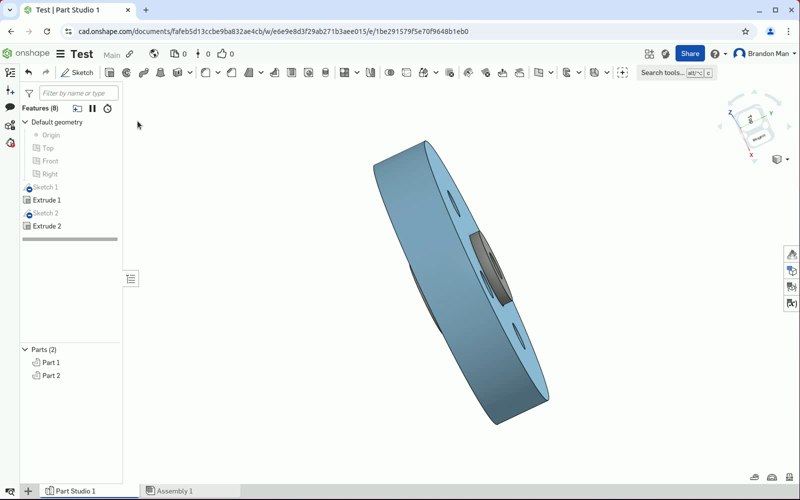
key(up, 2)
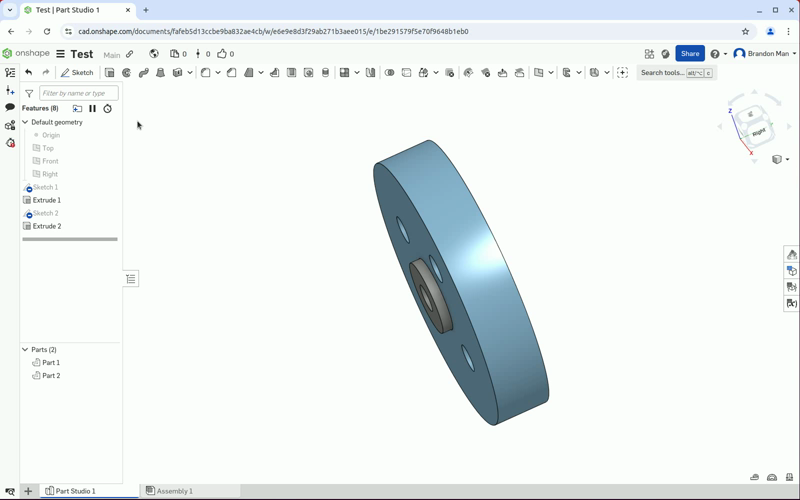
key(right, 2)
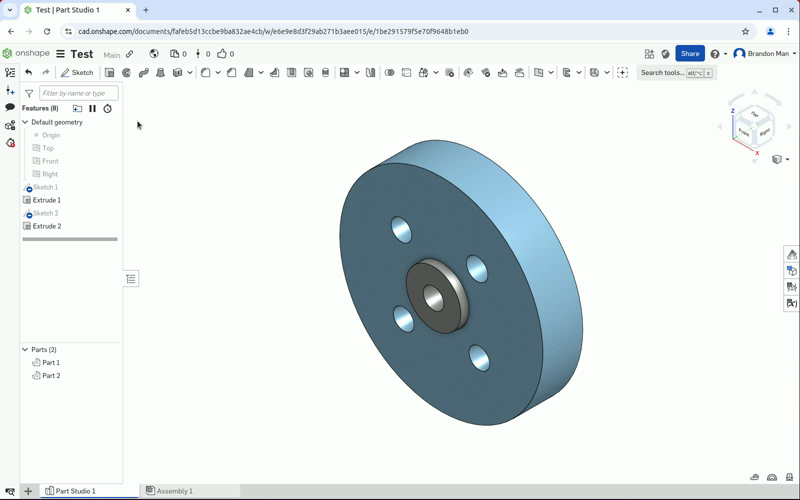
mouse_move(73, 189)
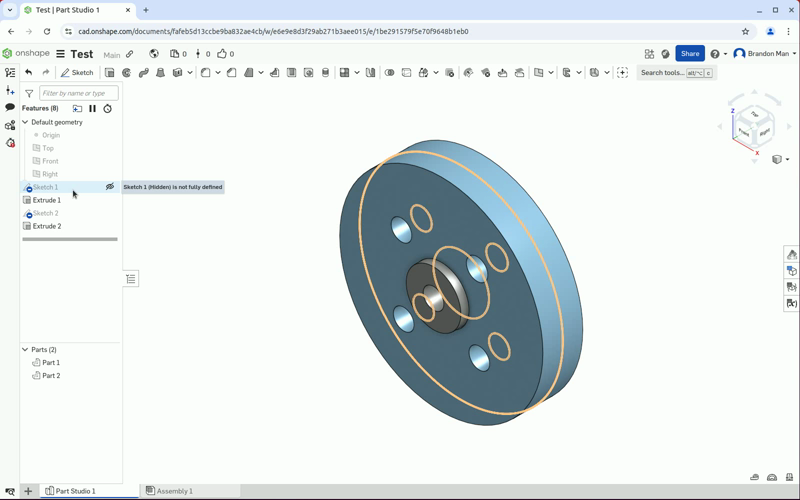
click(73, 189)